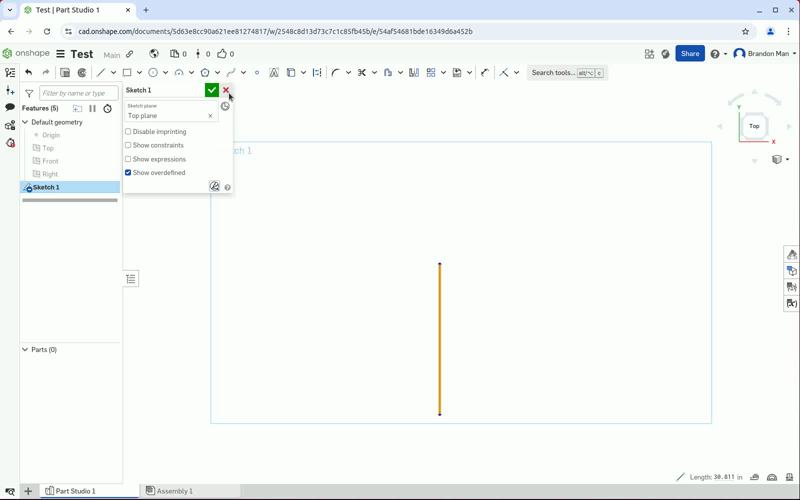
key(shift+h)
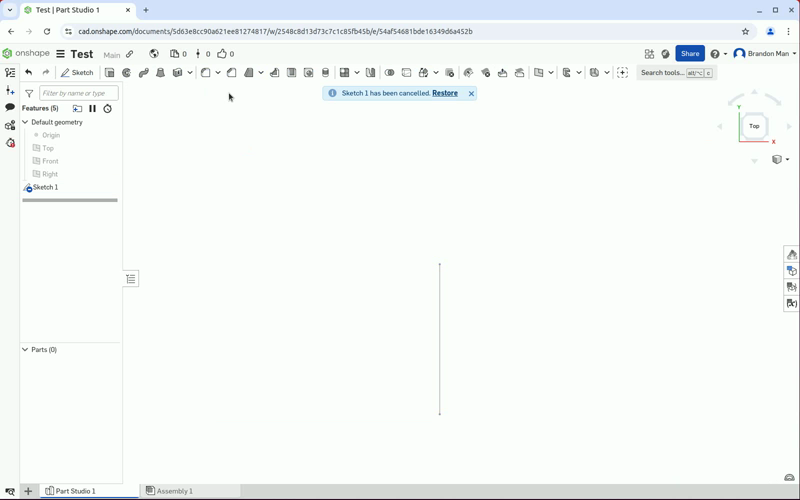
mouse_move(73, 352)
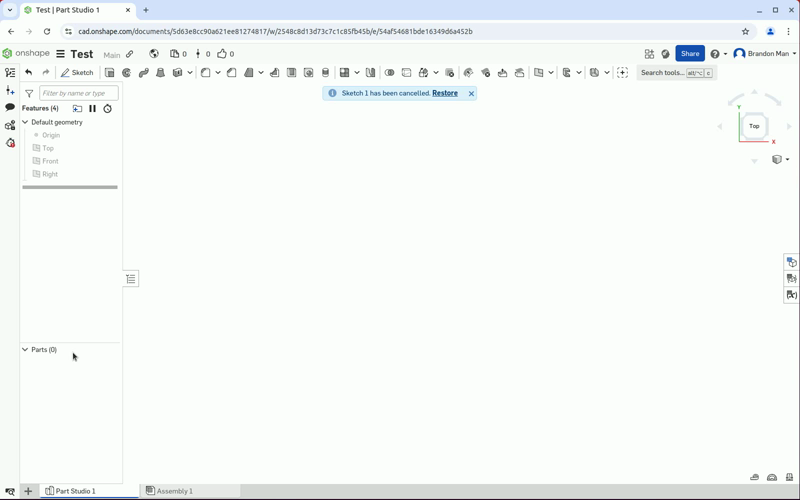
key(y)
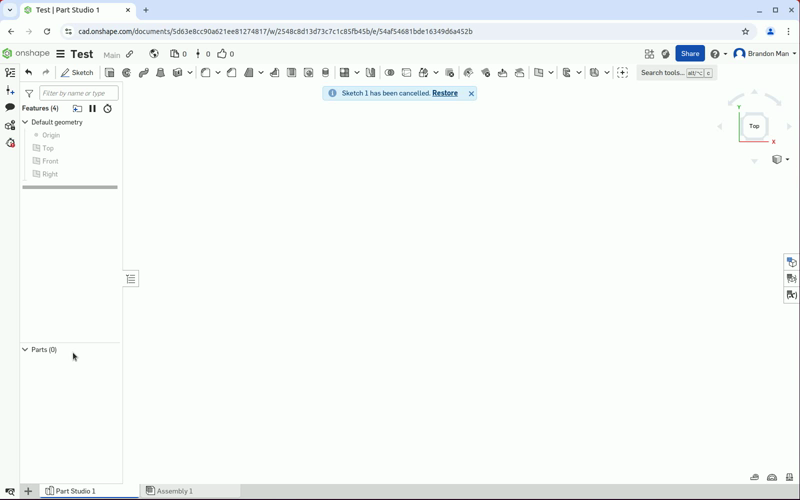
key(shift+p)
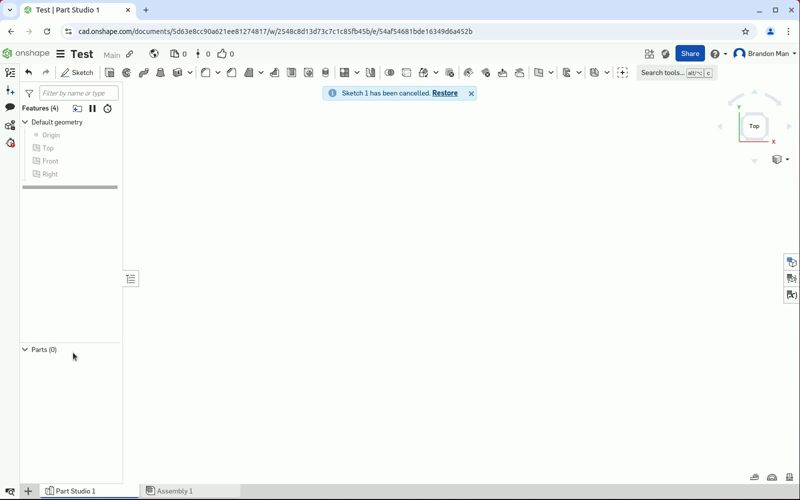
key(space)
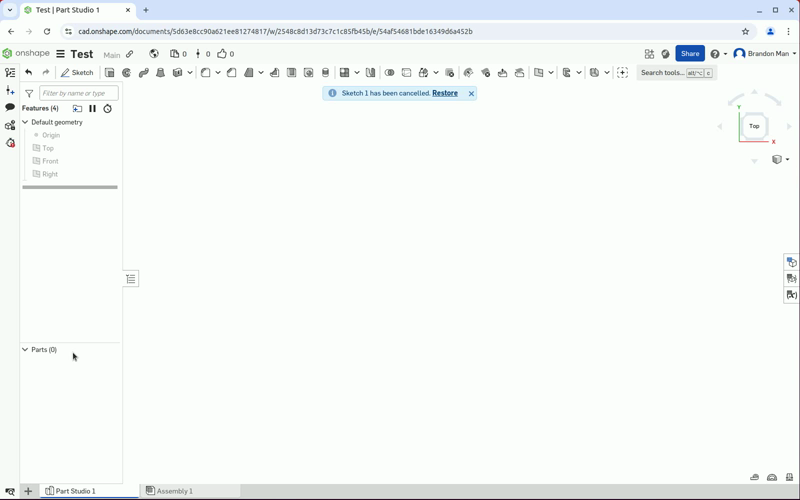
key_down(shift)
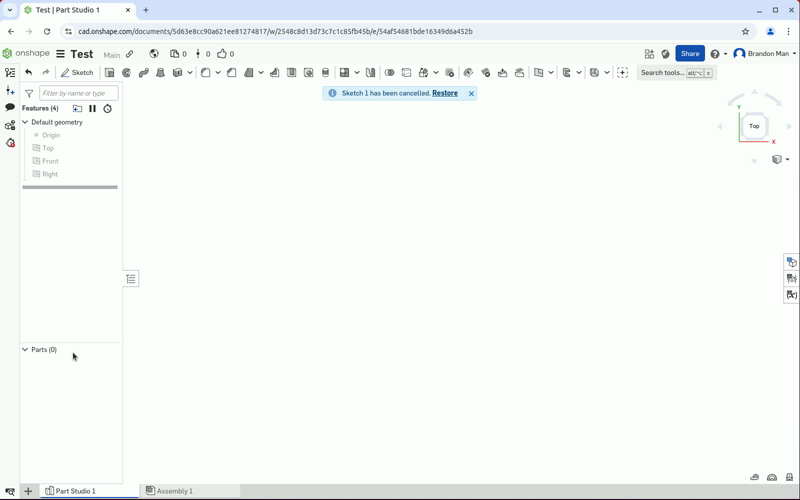
key(up)
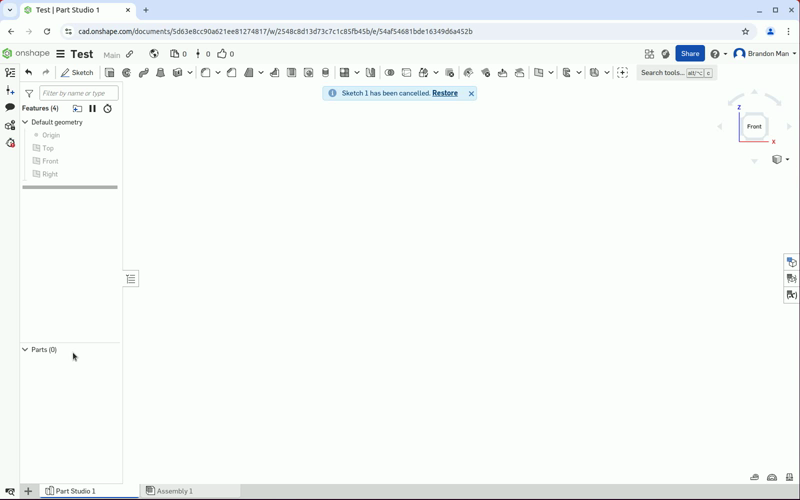
key_up(shift)
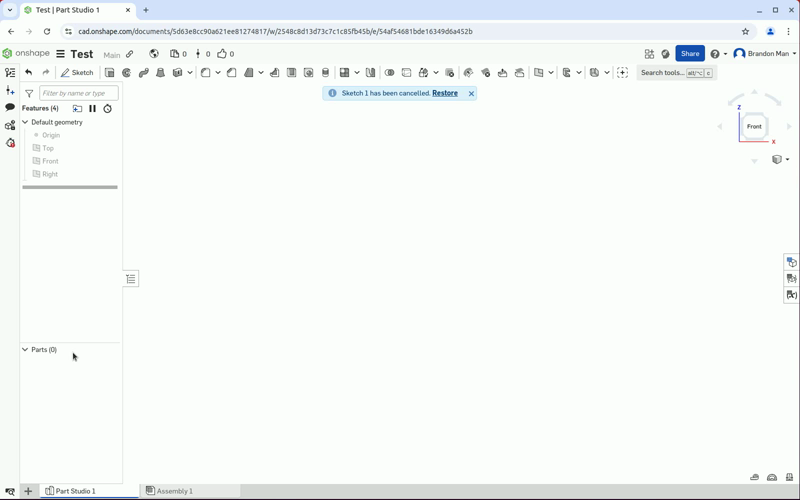
mouse_move(73, 352)
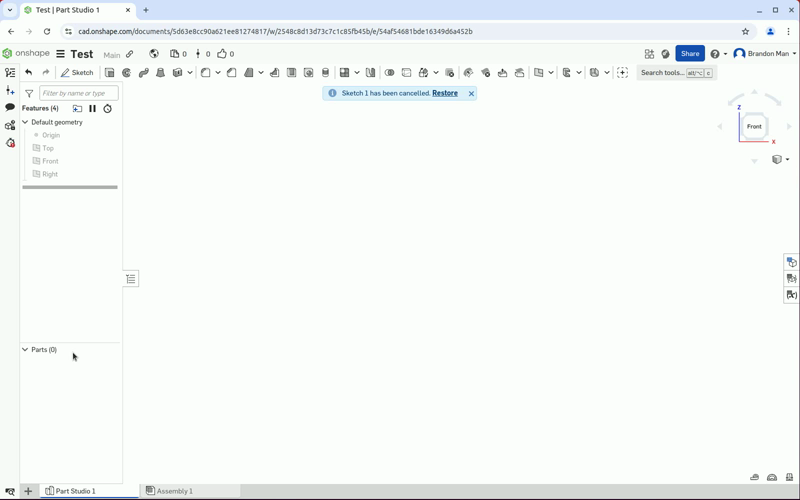
key(shift+y)
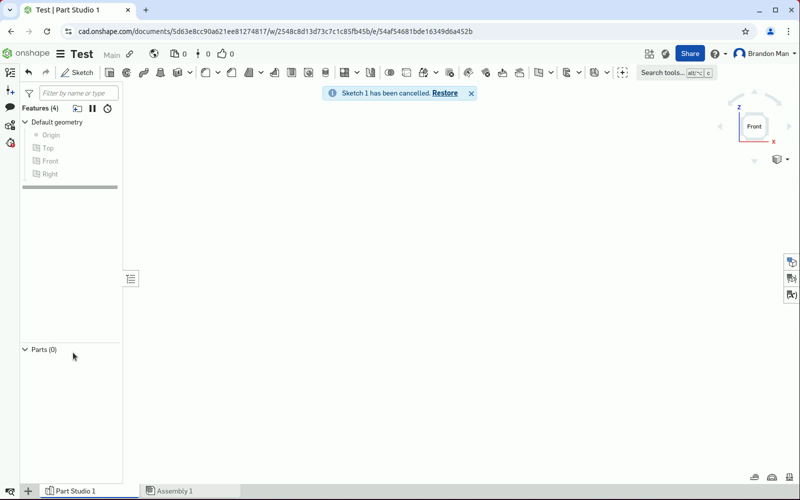
key(shift+s)
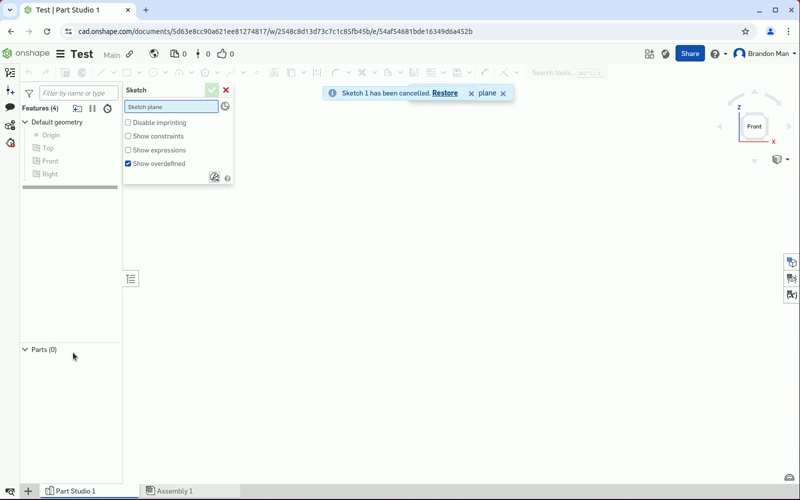
mouse_move(73, 163)
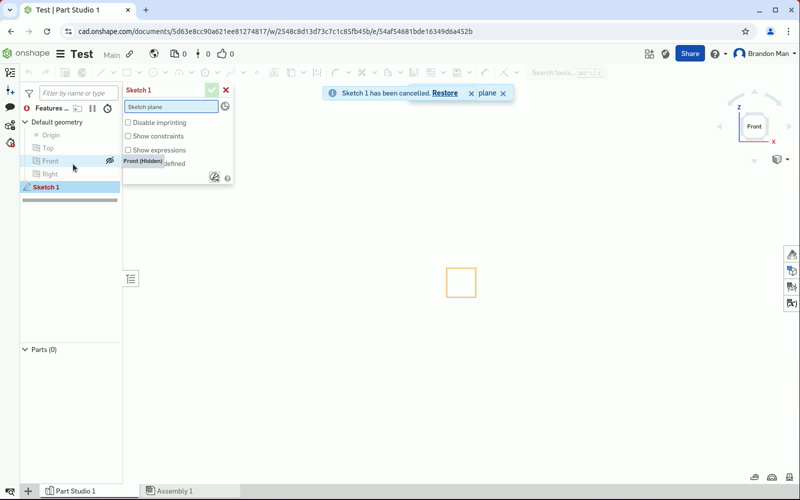
click(73, 163)
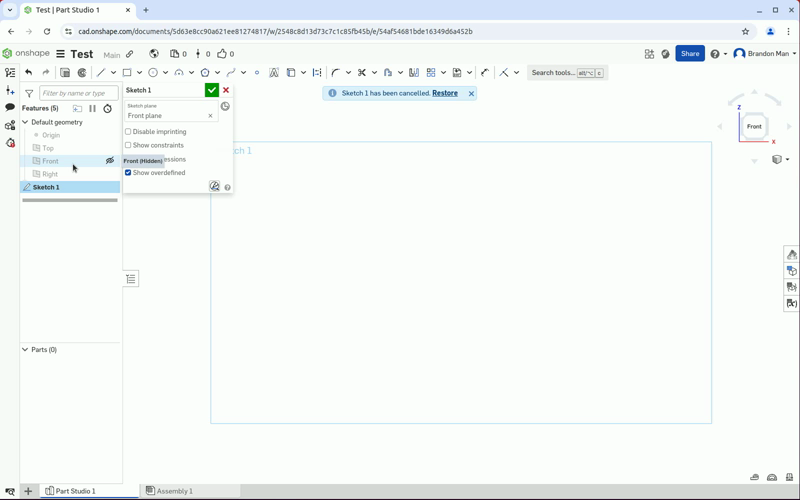
mouse_move(73, 352)
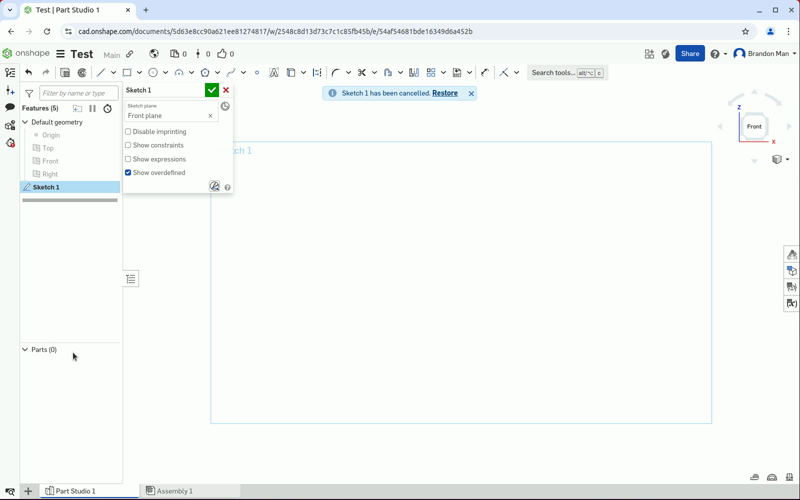
key(y)
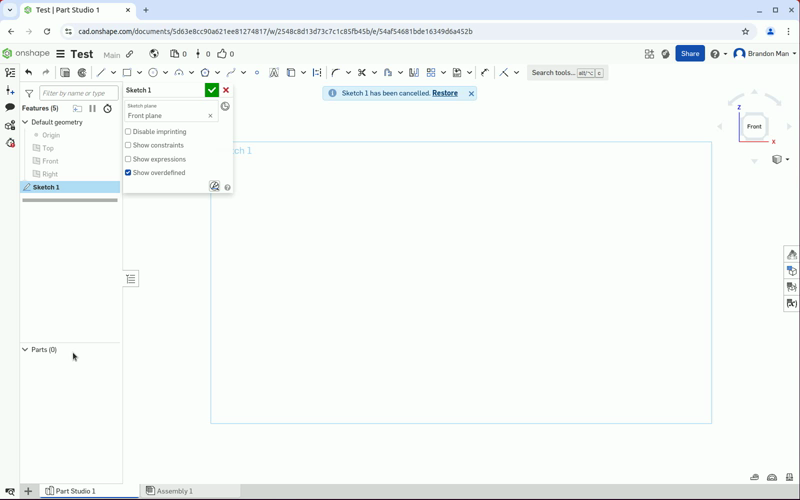
key(l)
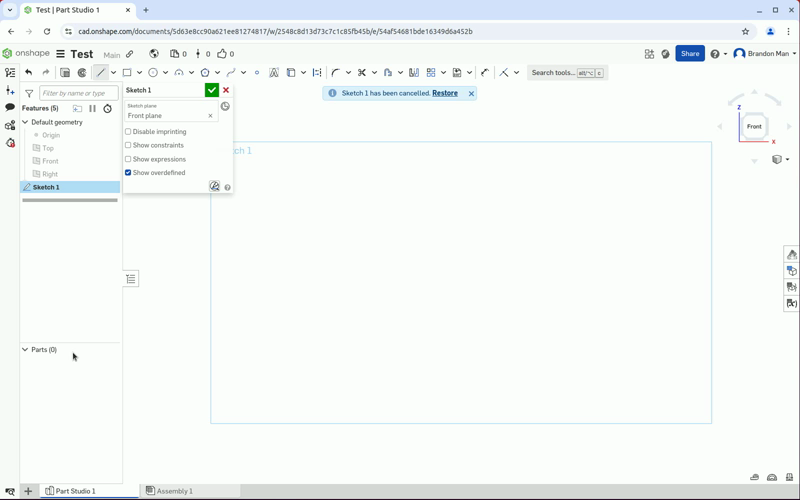
key_down(shift)
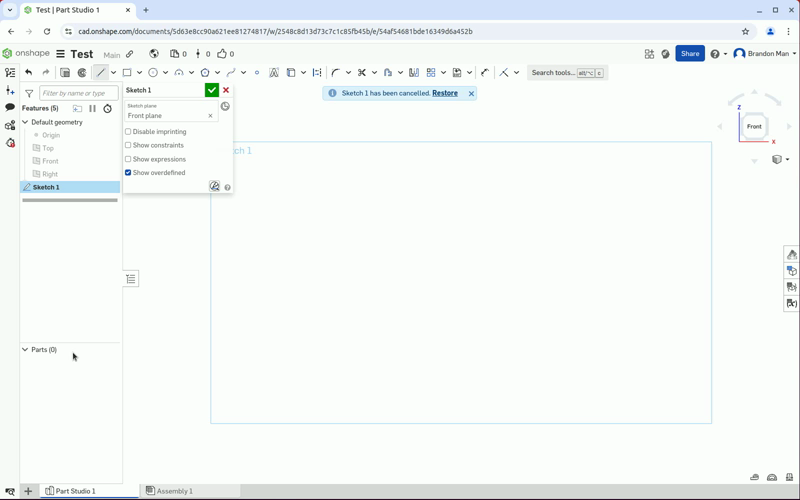
mouse_move(460, 282)
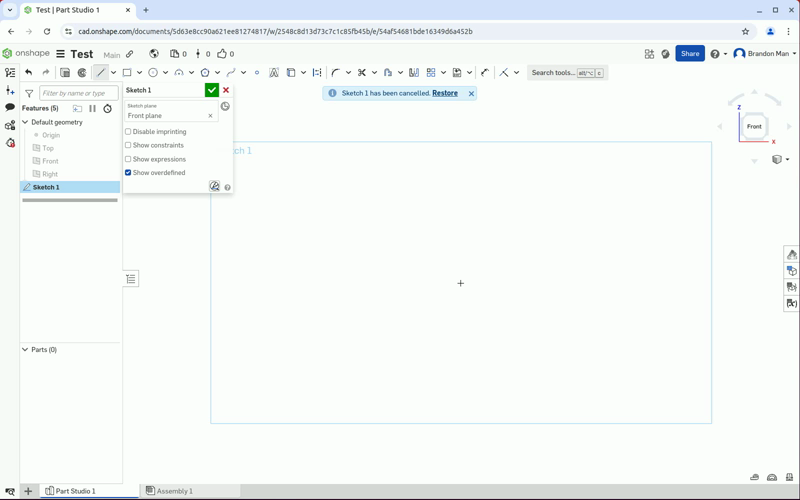
click(460, 282)
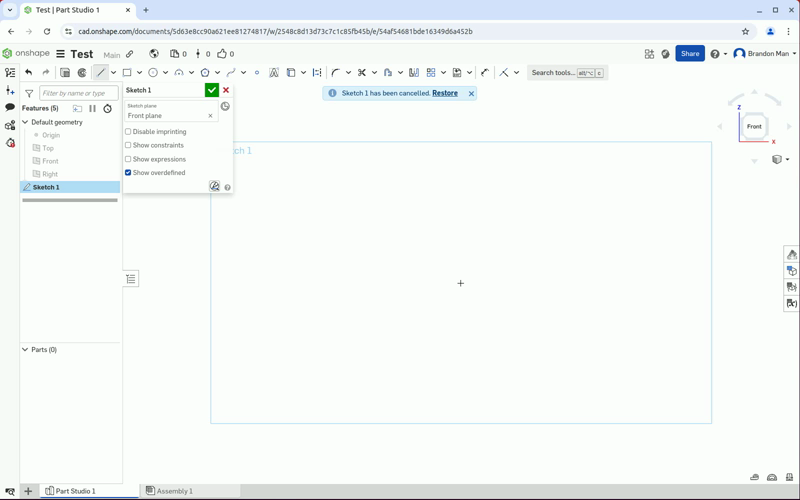
key_up(shift)
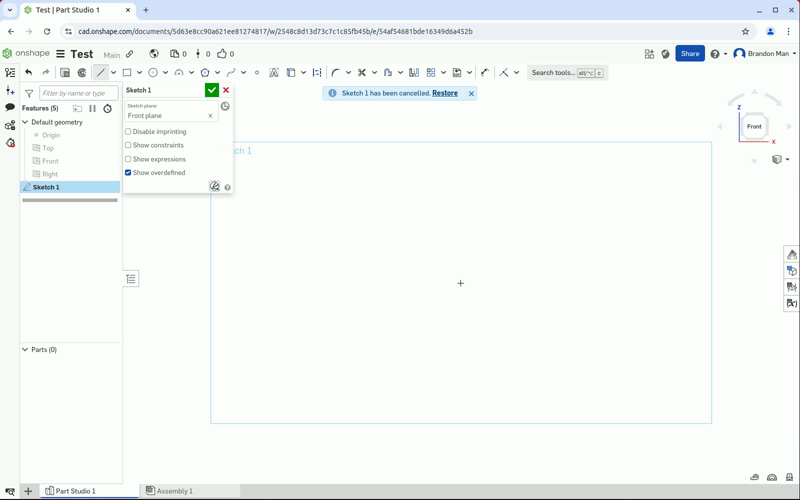
key_down(shift)
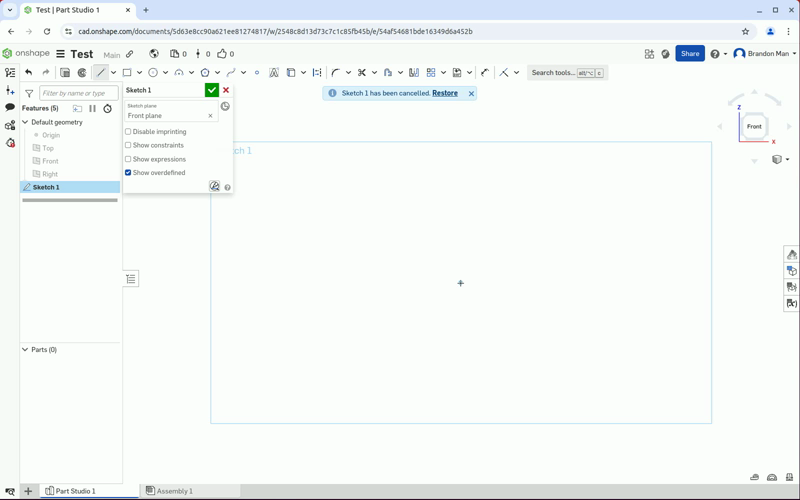
mouse_move(573, 282)
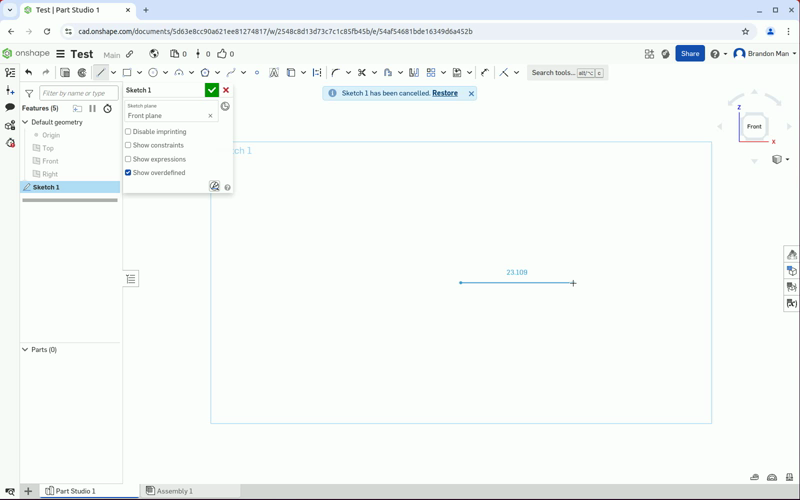
click(573, 282)
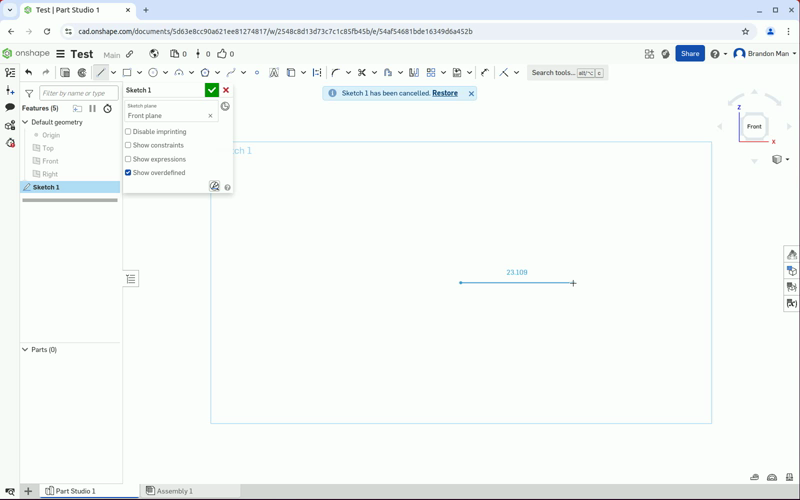
key_up(shift)
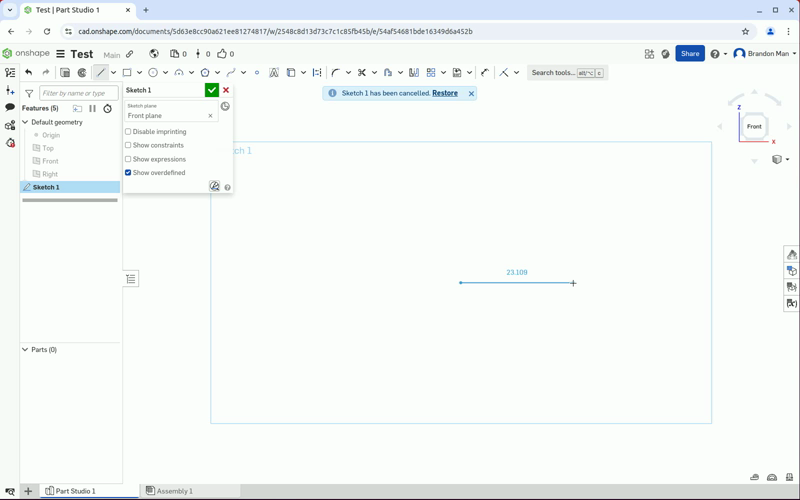
key_down(shift)
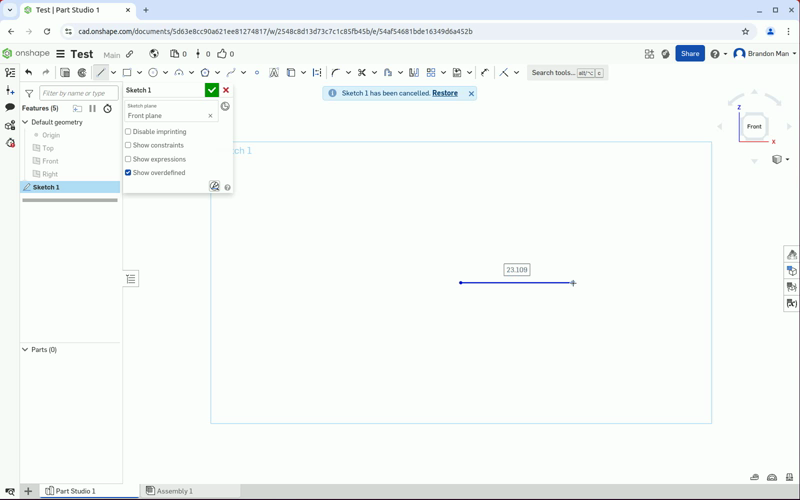
mouse_move(573, 188)
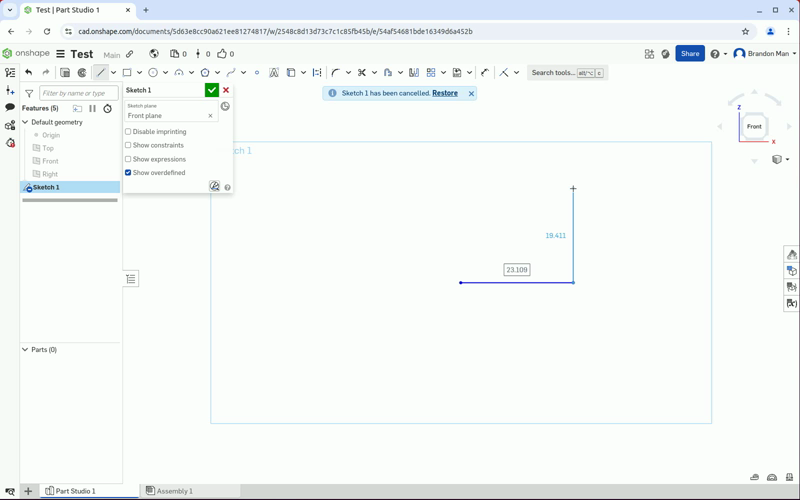
click(573, 188)
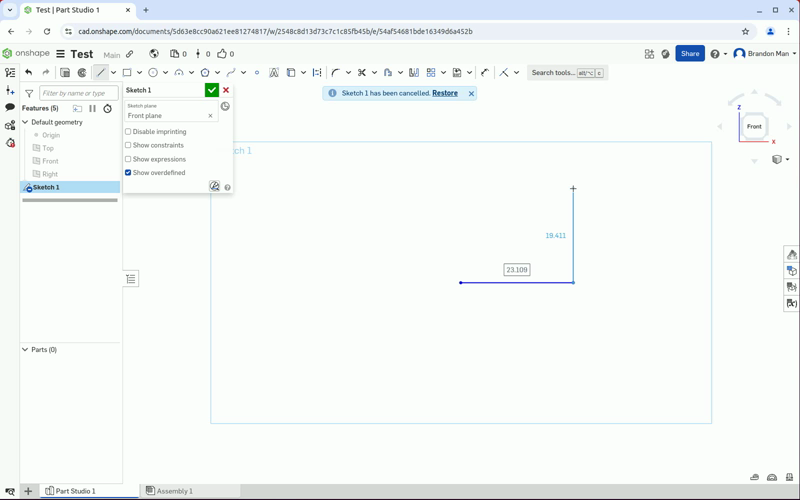
key_up(shift)
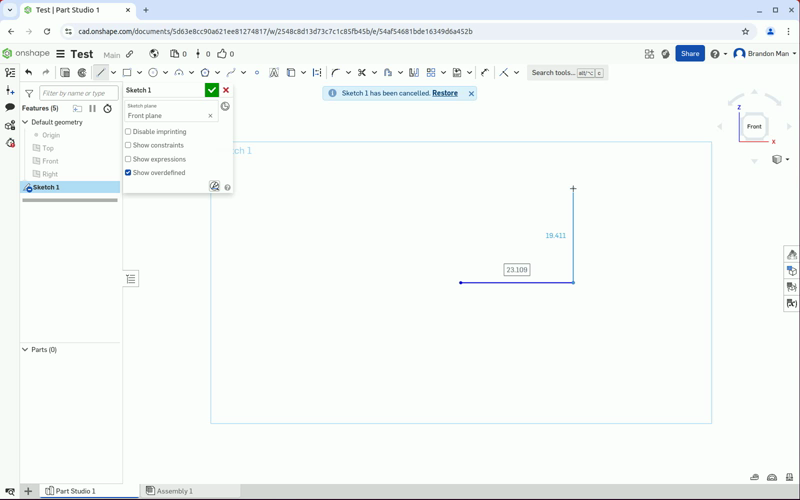
key_down(shift)
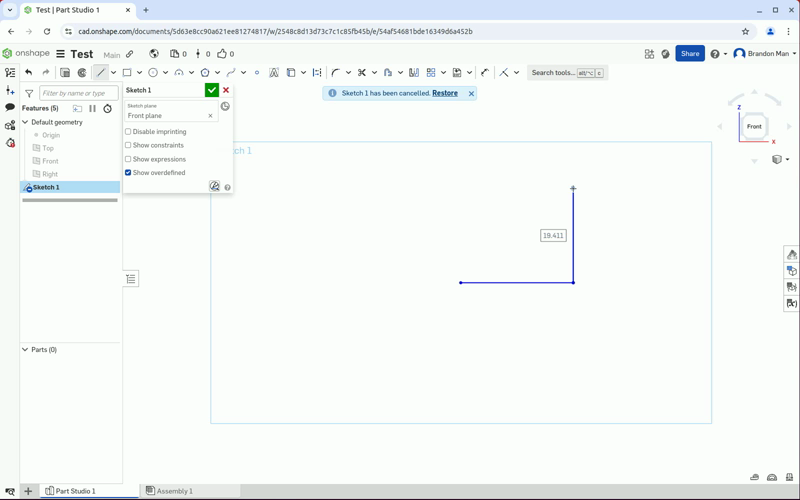
mouse_move(460, 188)
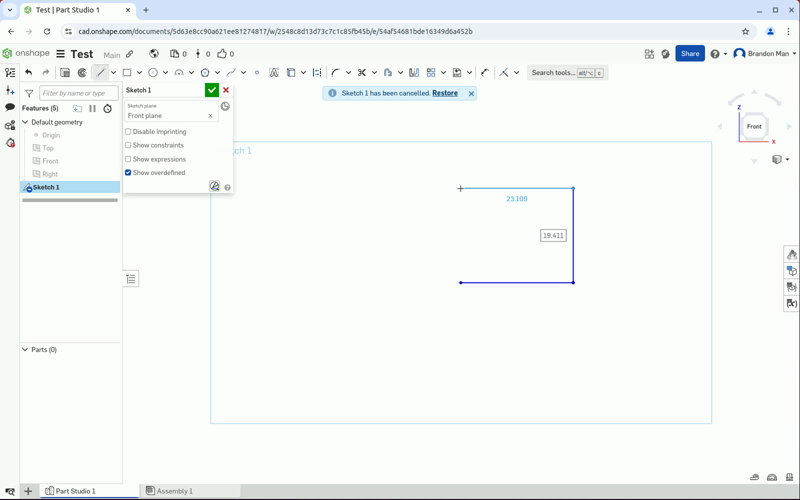
click(460, 188)
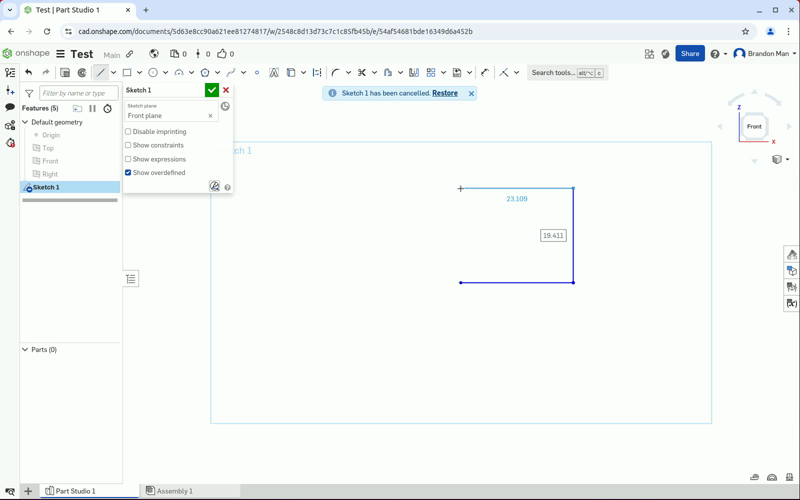
key_up(shift)
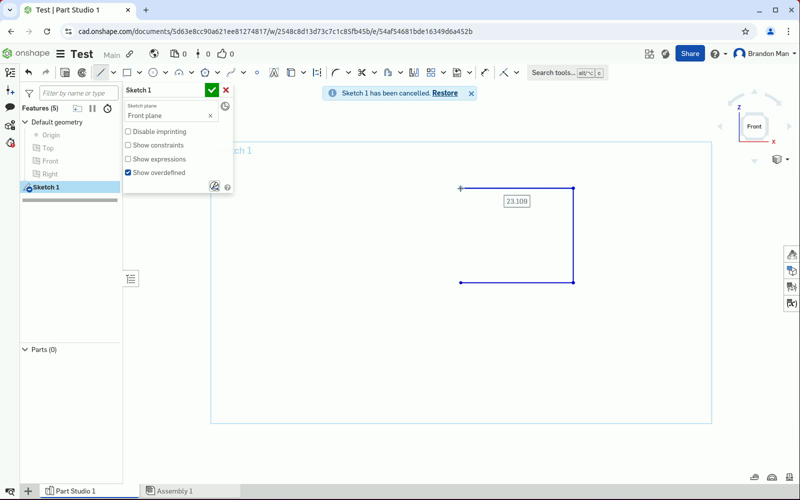
key_down(shift)
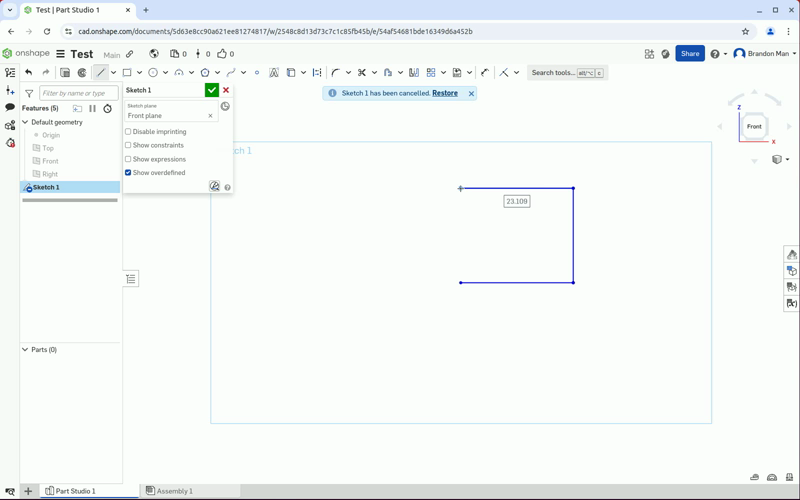
mouse_move(460, 282)
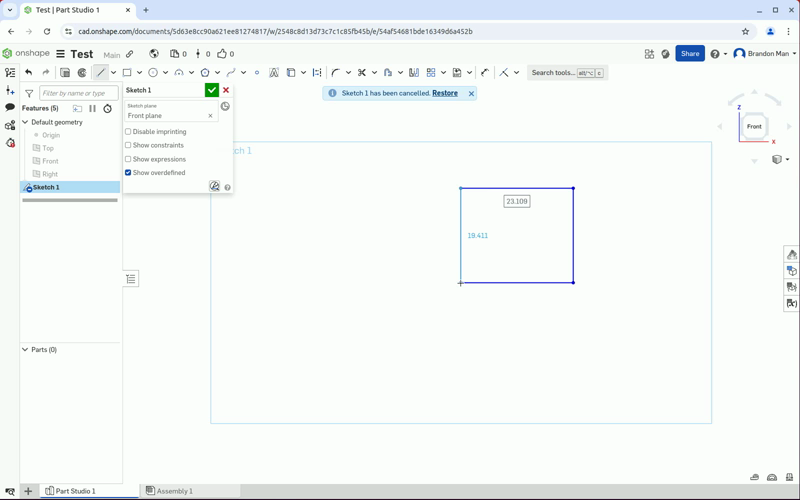
key_up(shift)
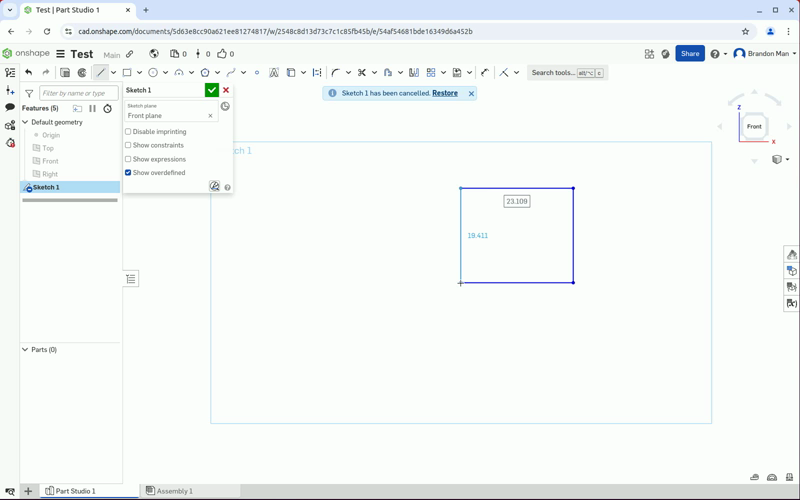
click(460, 282)
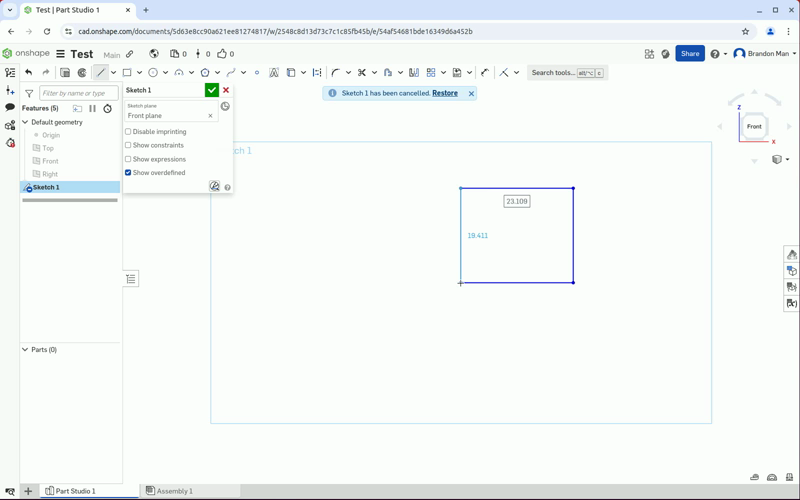
key(esc)
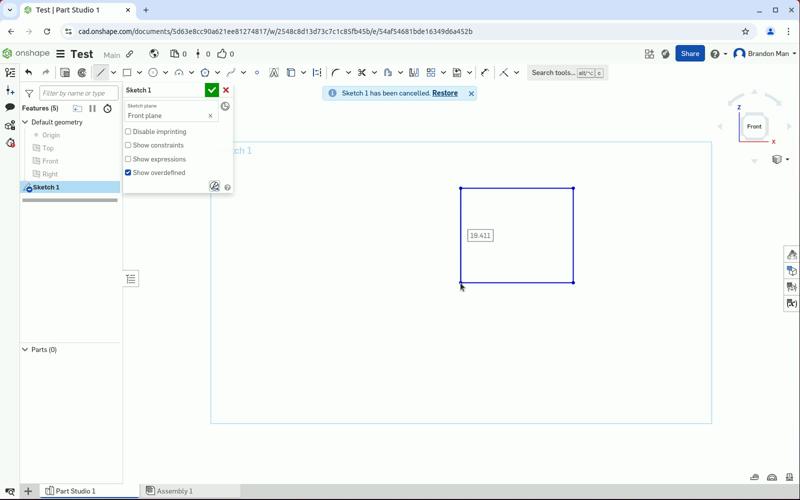
mouse_move(469, 259)
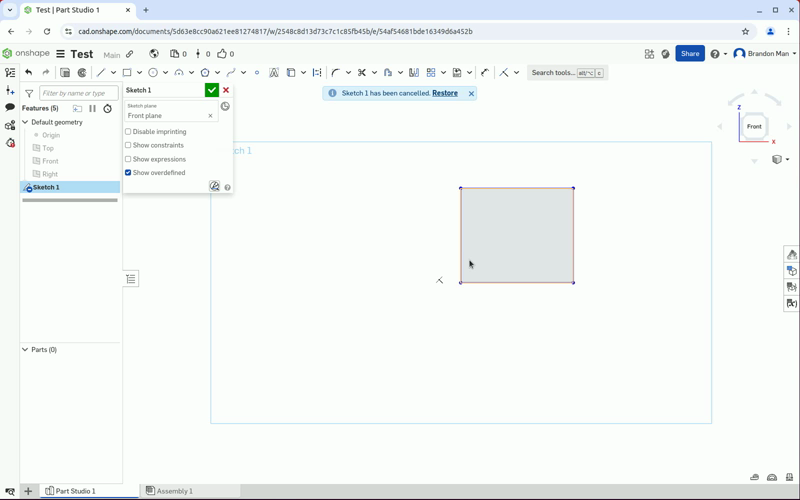
click(469, 259)
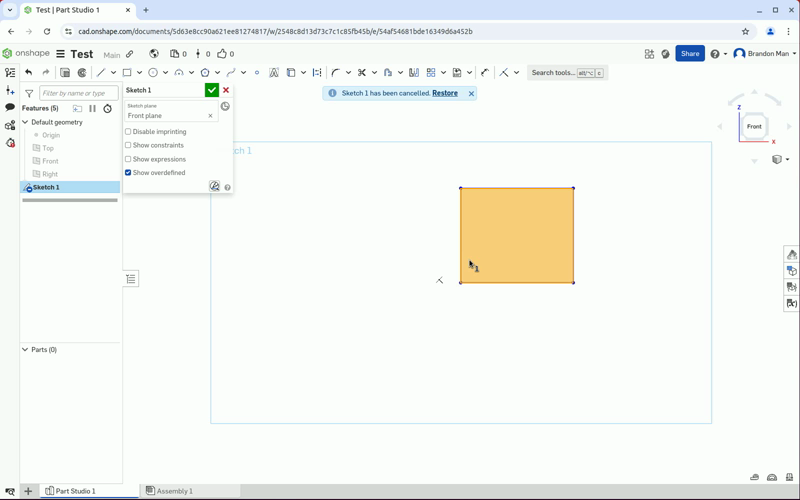
mouse_move(73, 352)
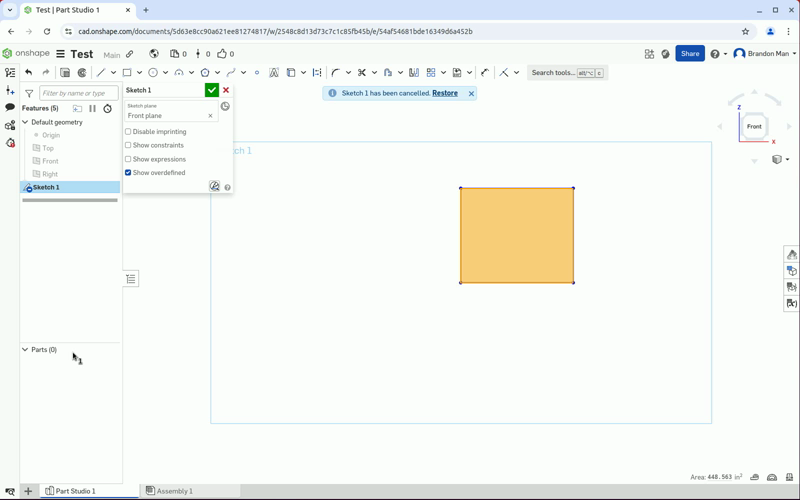
key(shift+y)
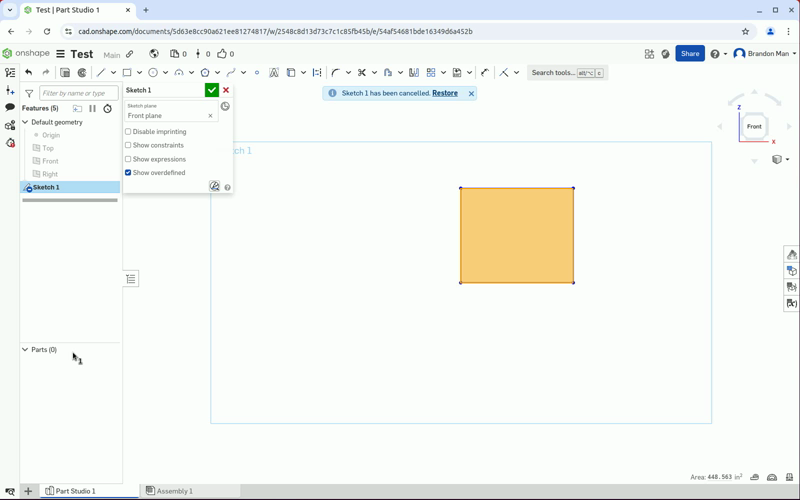
key(shift+e)
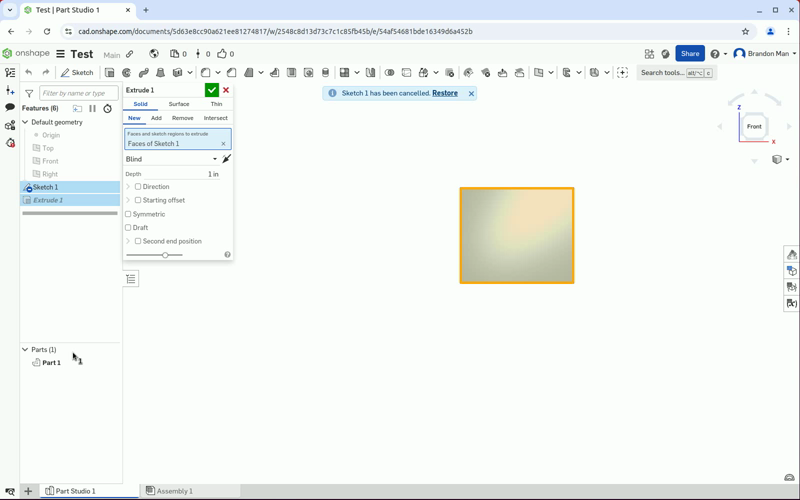
mouse_move(143, 106)
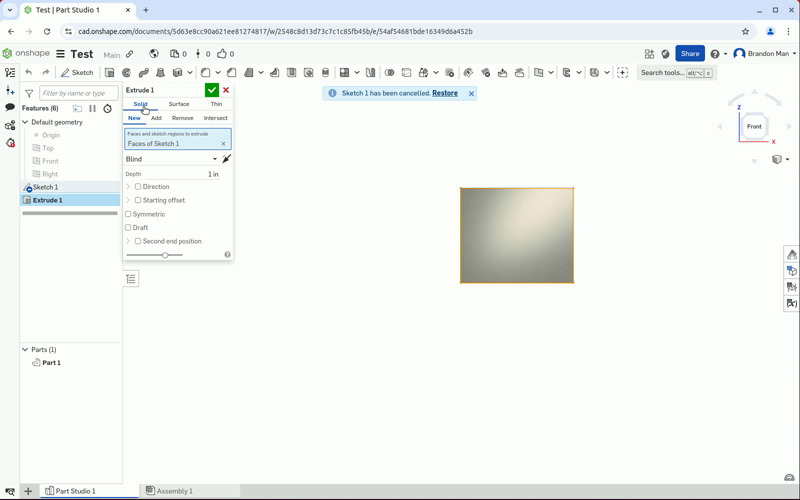
click(143, 106)
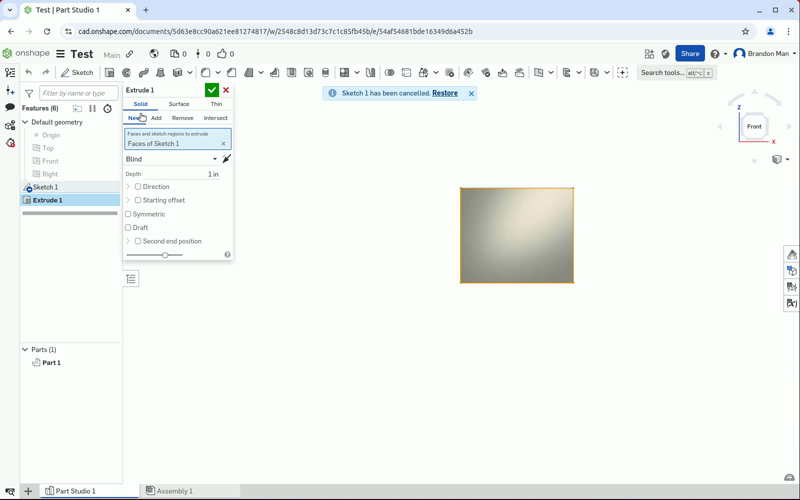
mouse_move(137, 120)
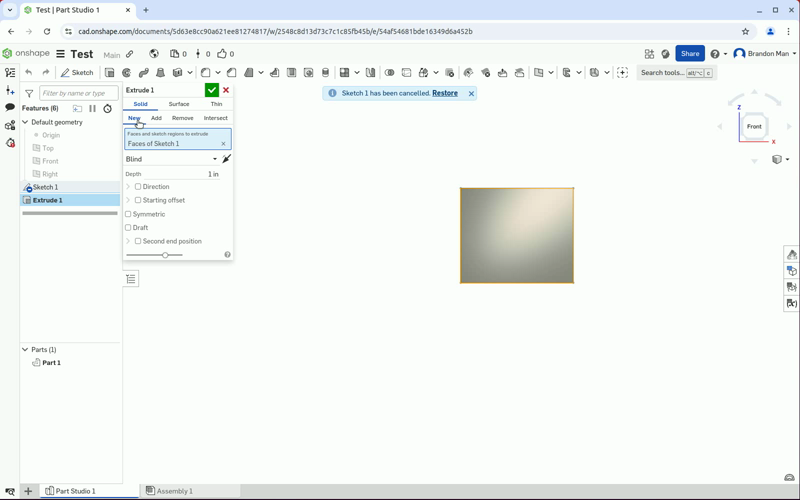
click(137, 120)
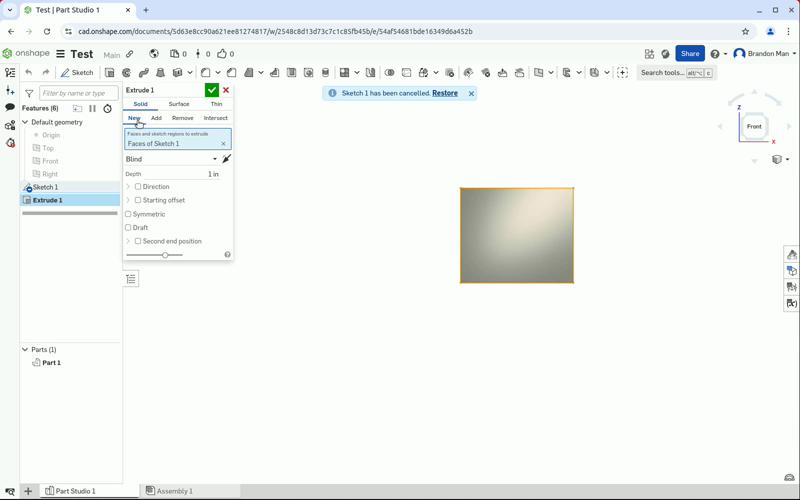
key(tab, 4)
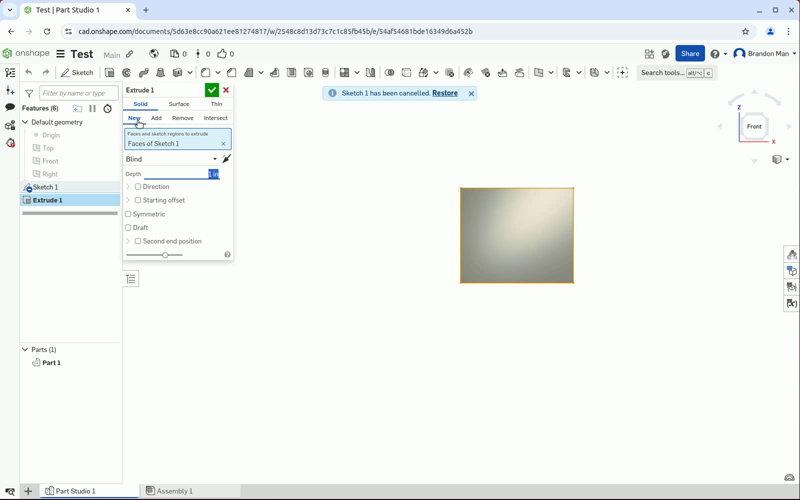
text(8.425)
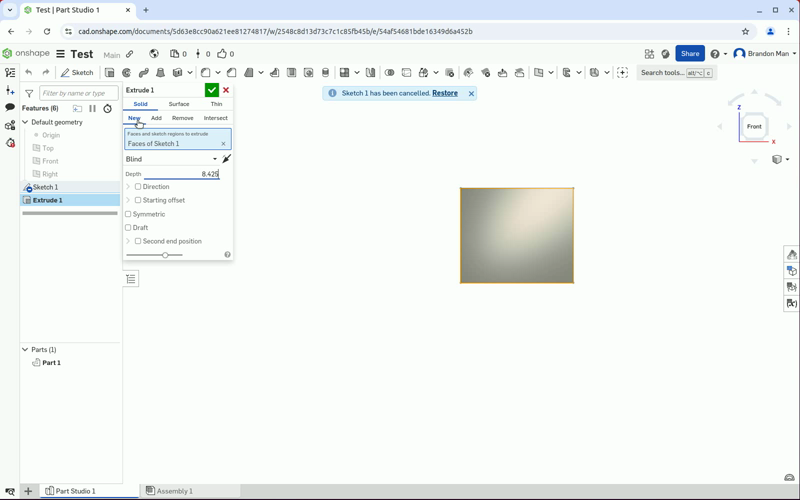
key(enter)
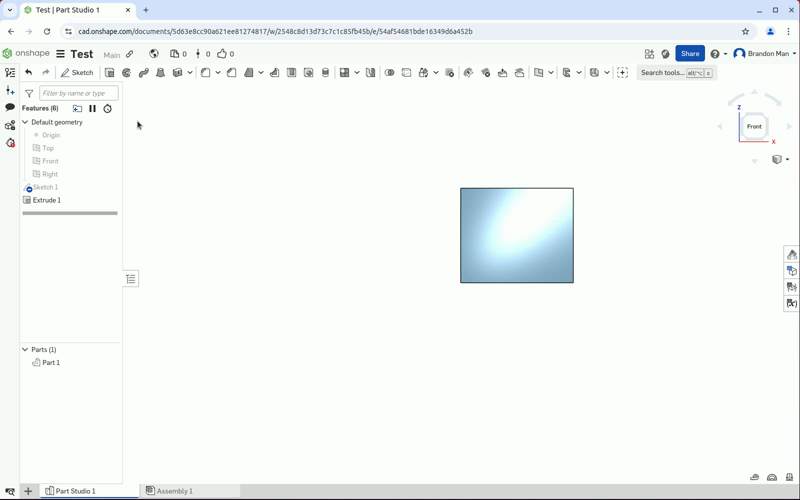
key(shift+h)
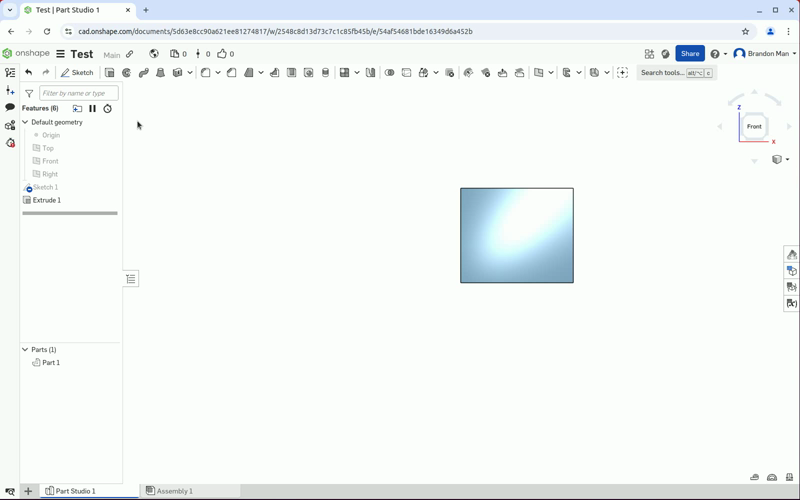
key(shift+h)
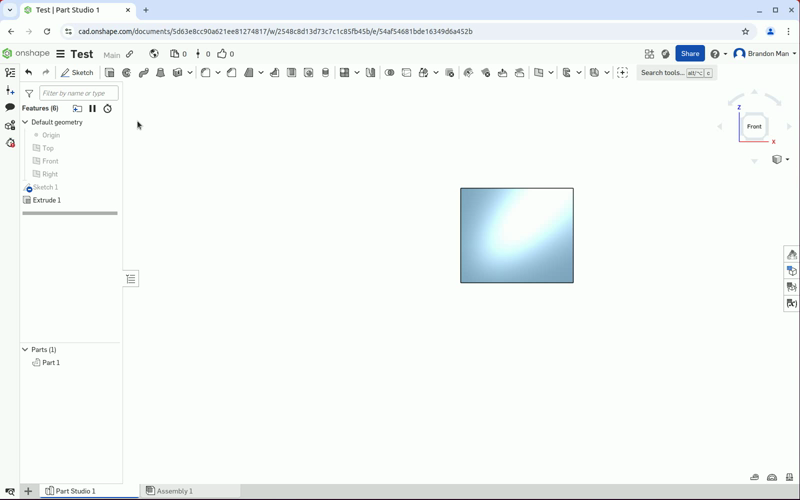
mouse_move(73, 189)
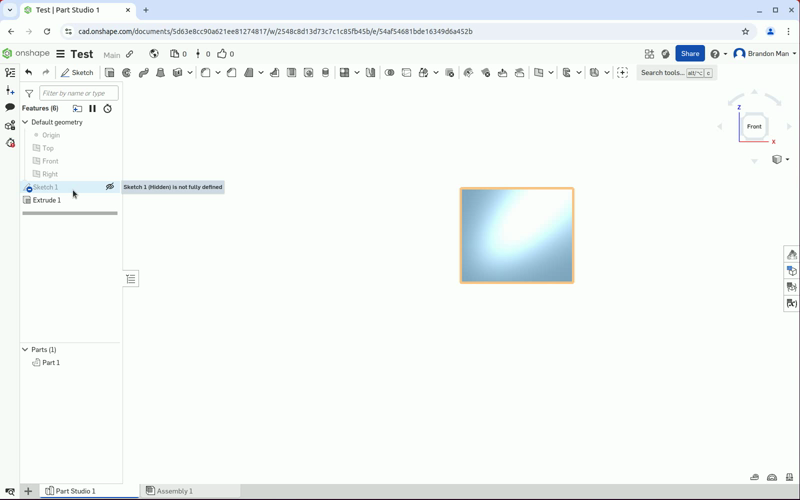
click(73, 189)
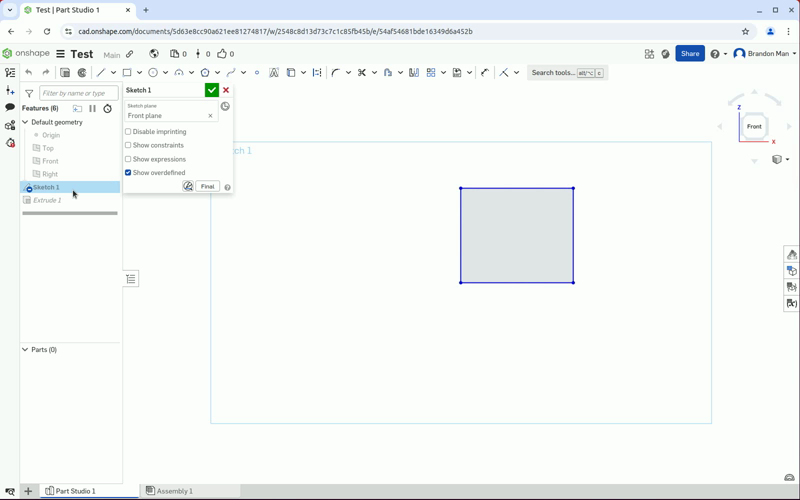
mouse_move(229, 92)
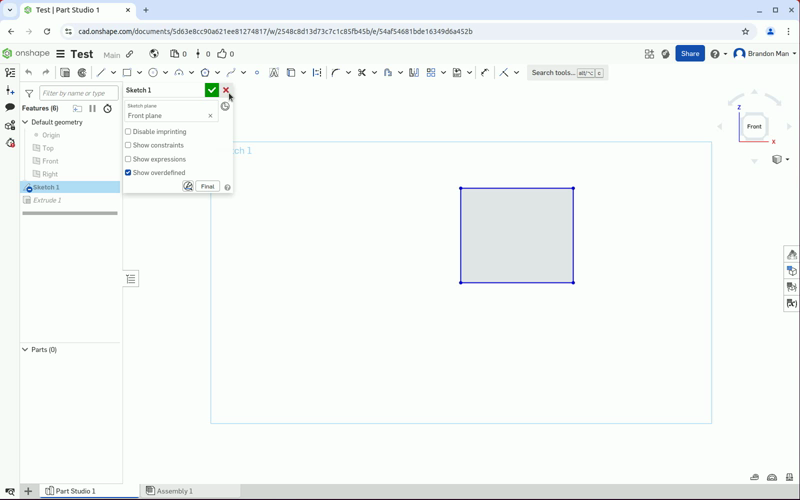
click(229, 92)
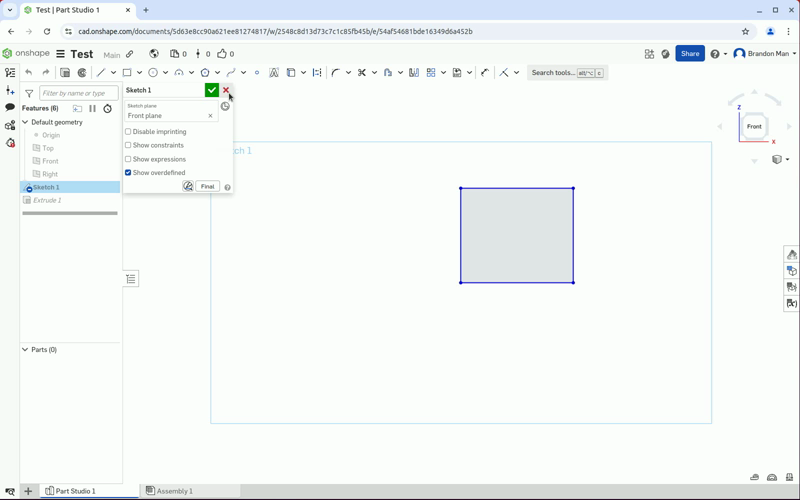
key(shift+s)
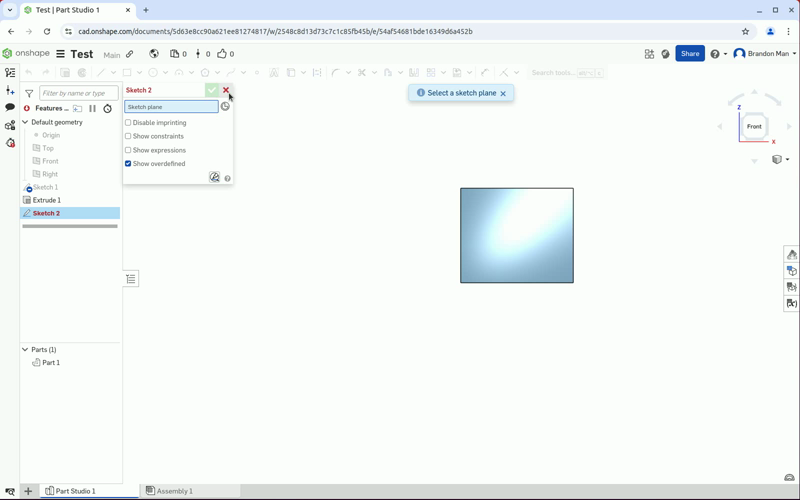
mouse_move(73, 163)
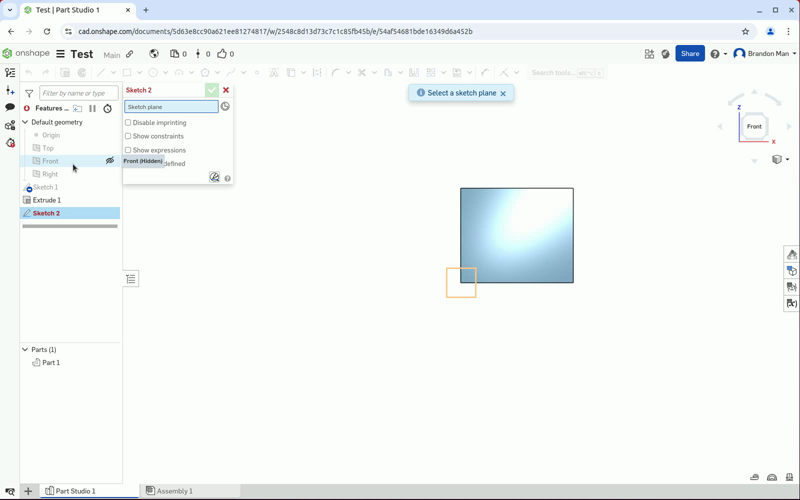
click(73, 163)
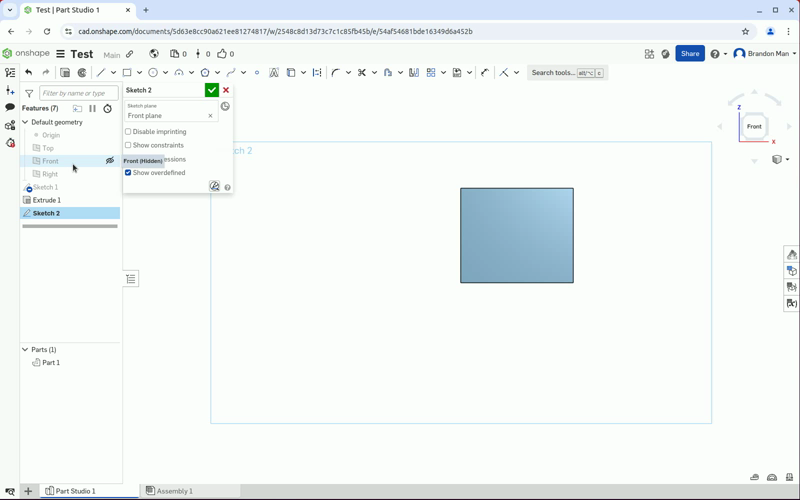
mouse_move(73, 352)
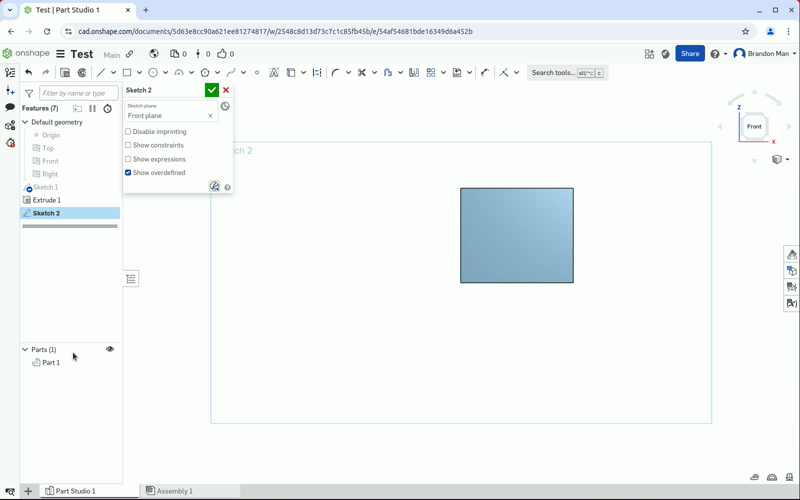
key(y)
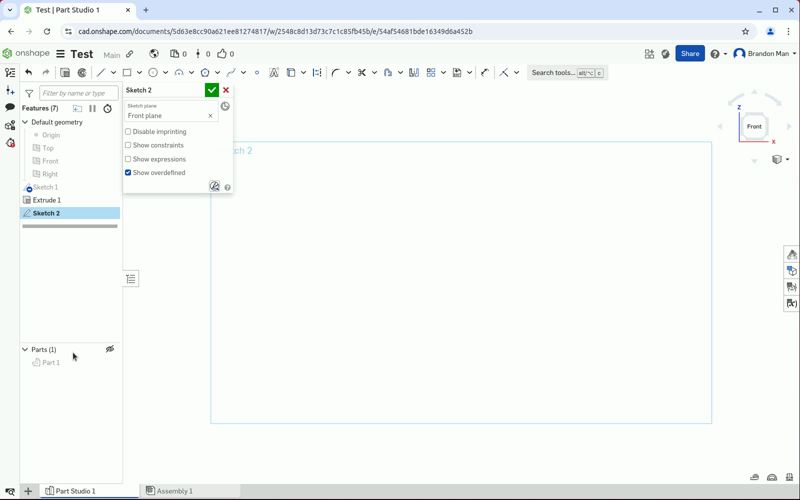
key(l)
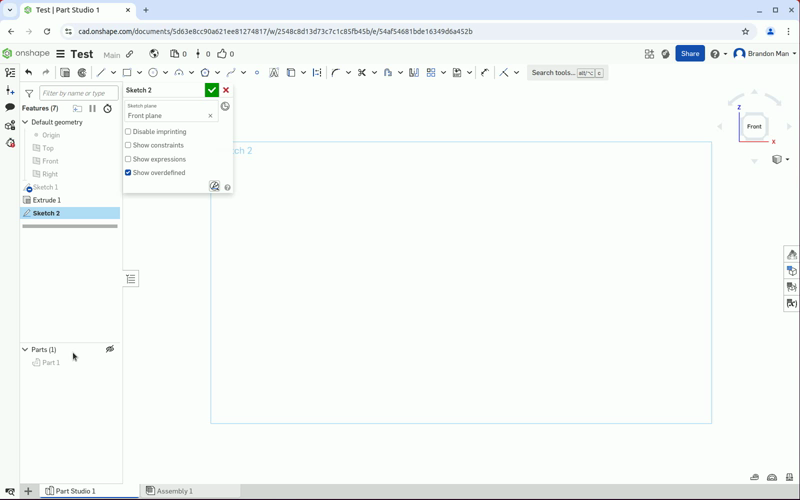
key_down(shift)
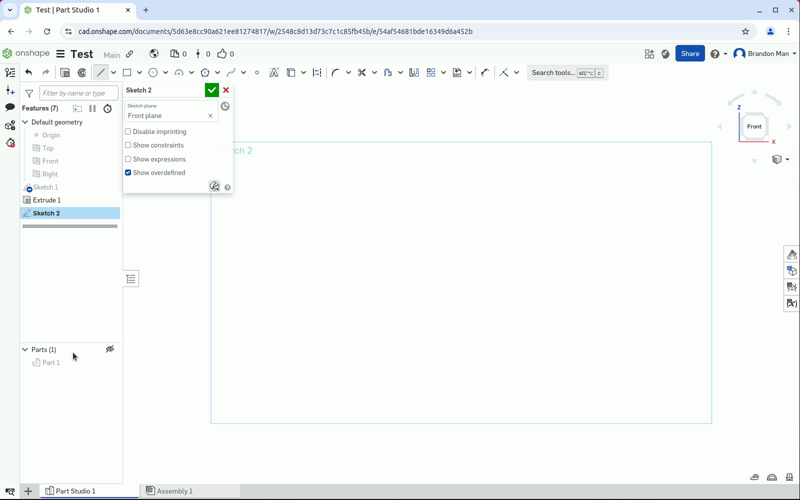
mouse_move(501, 234)
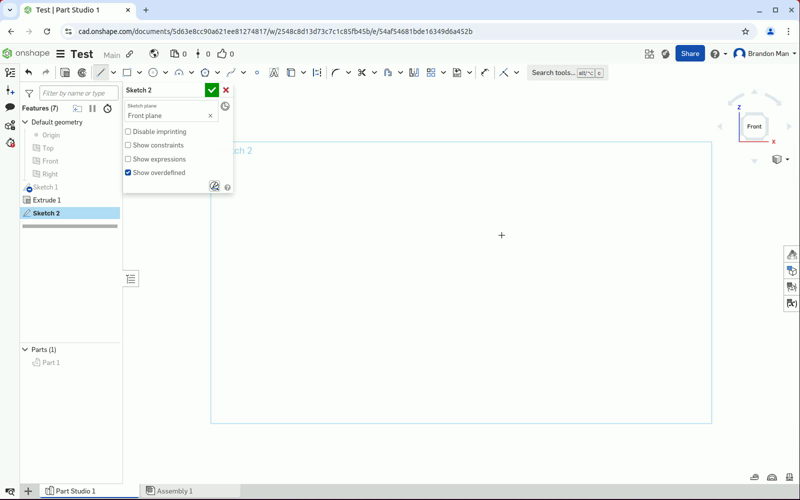
click(501, 234)
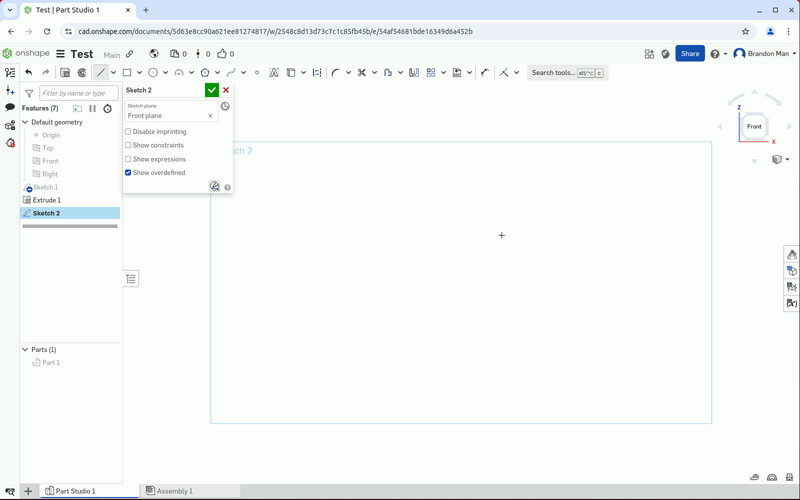
key_up(shift)
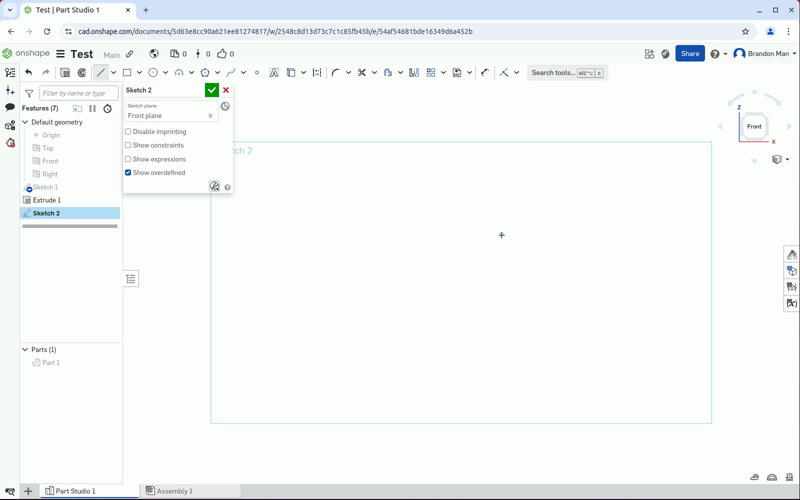
key_down(shift)
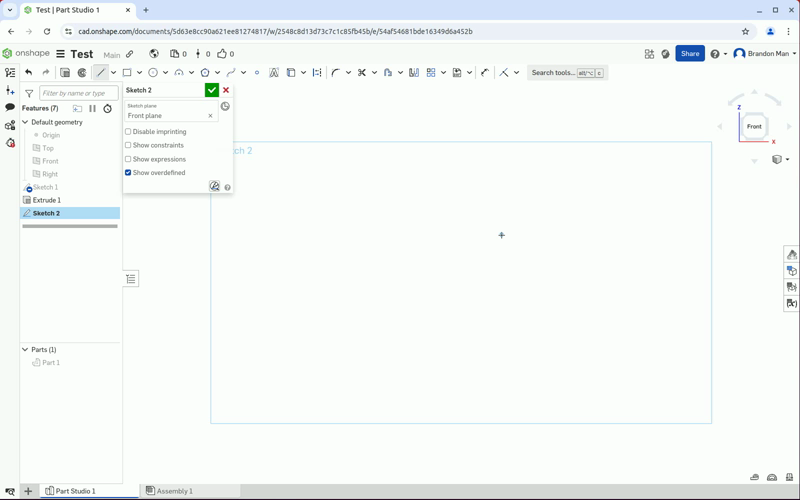
mouse_move(531, 234)
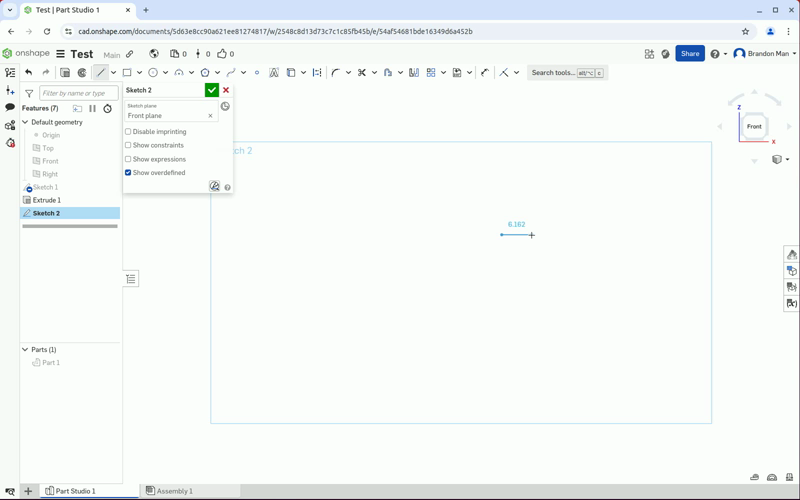
mouse_move(527, 209)
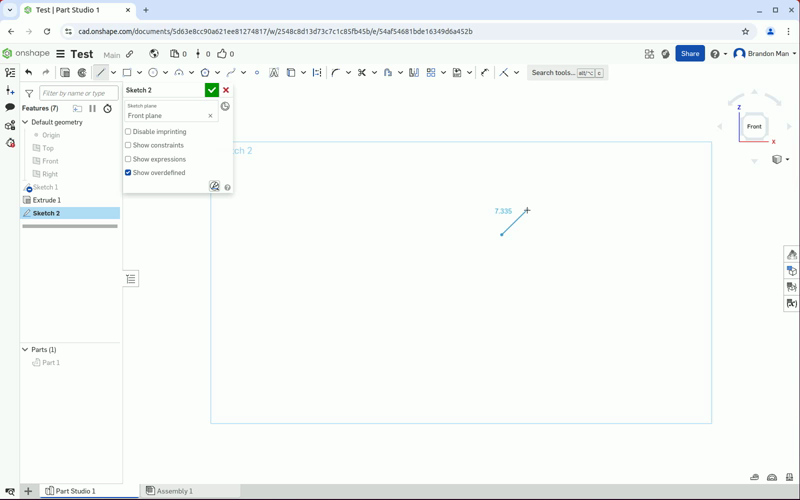
click(527, 209)
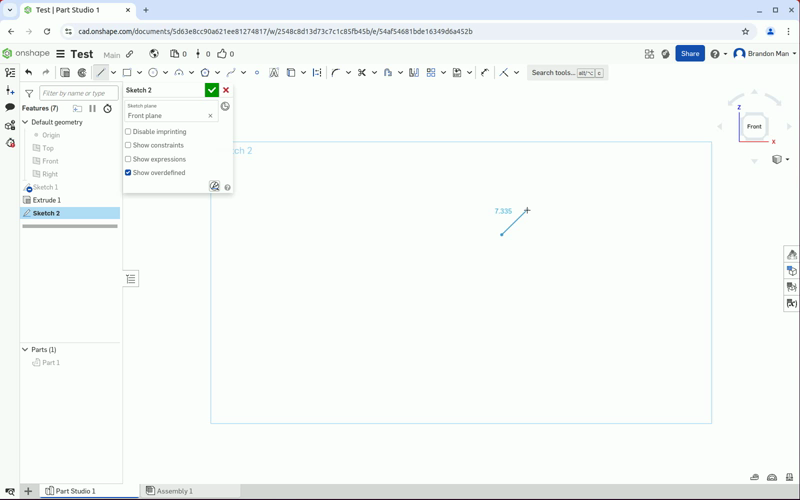
key_up(shift)
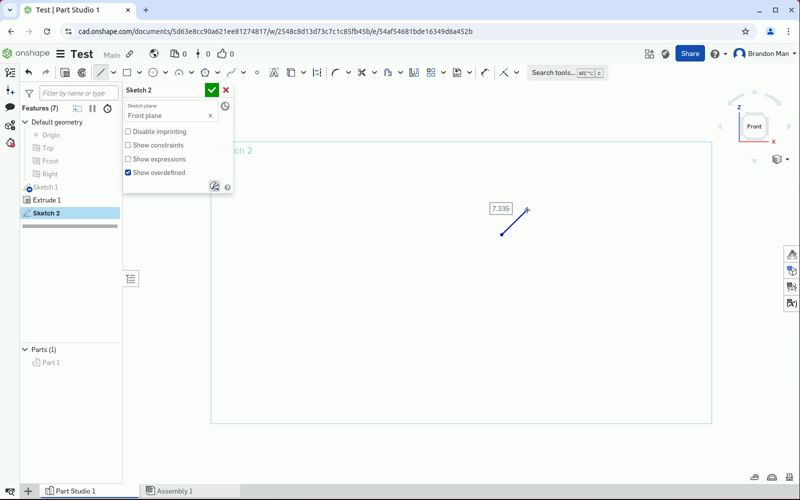
key(esc)
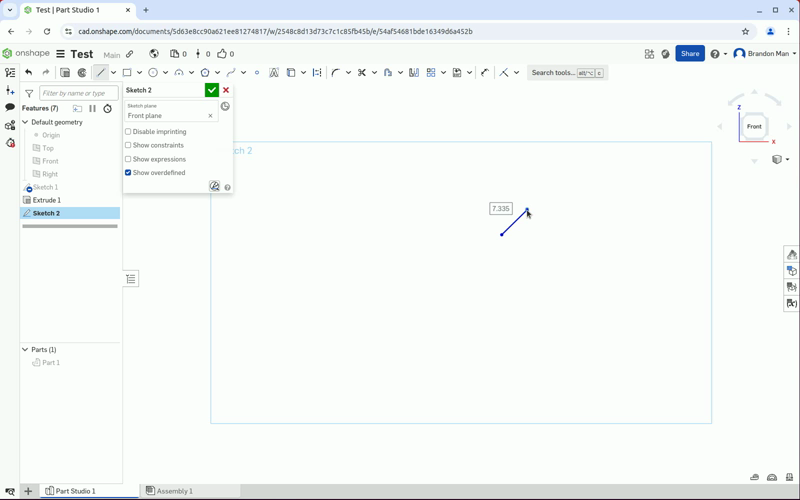
key(a)
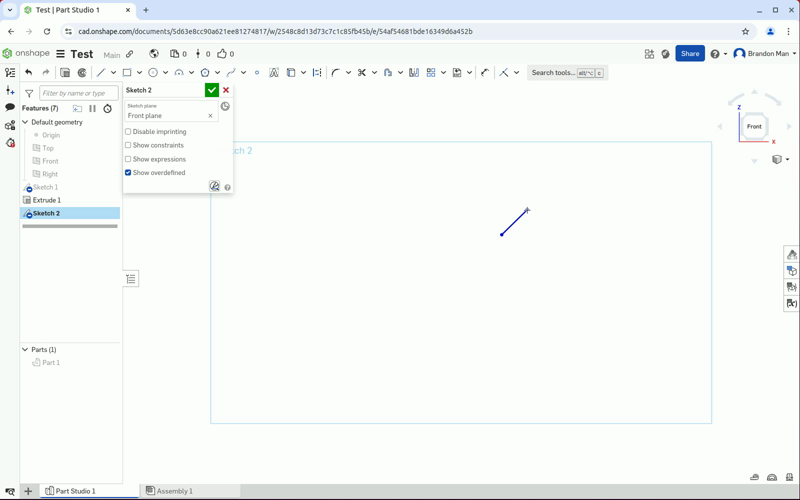
mouse_move(527, 209)
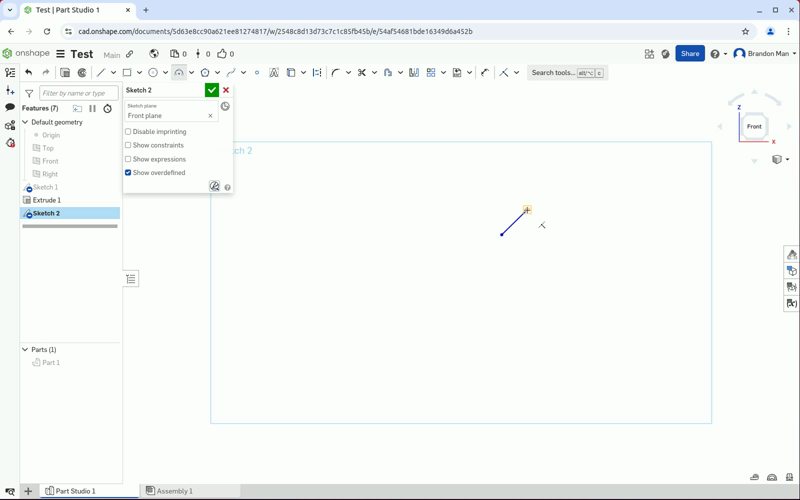
click(527, 209)
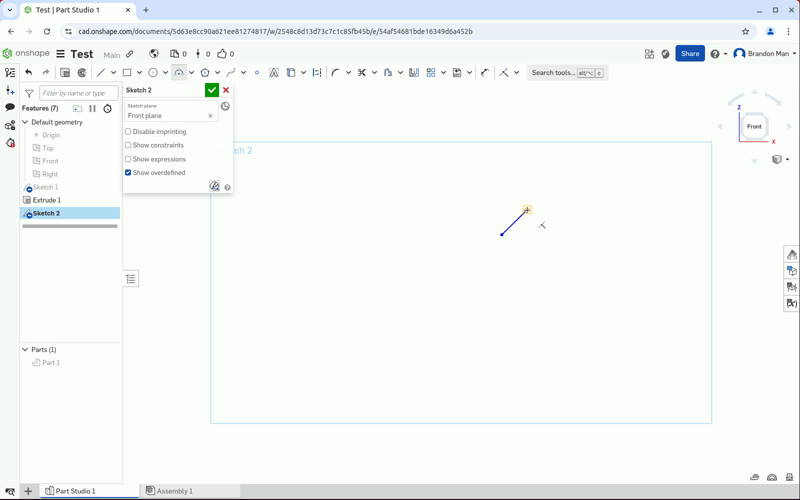
mouse_move(501, 234)
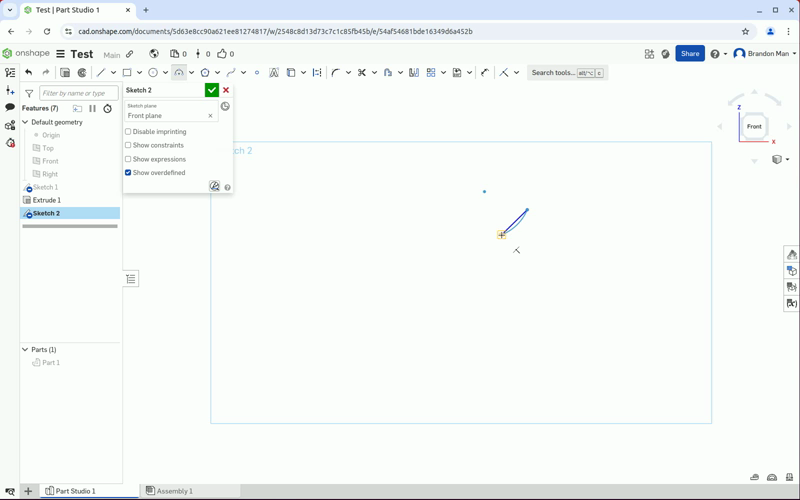
click(501, 234)
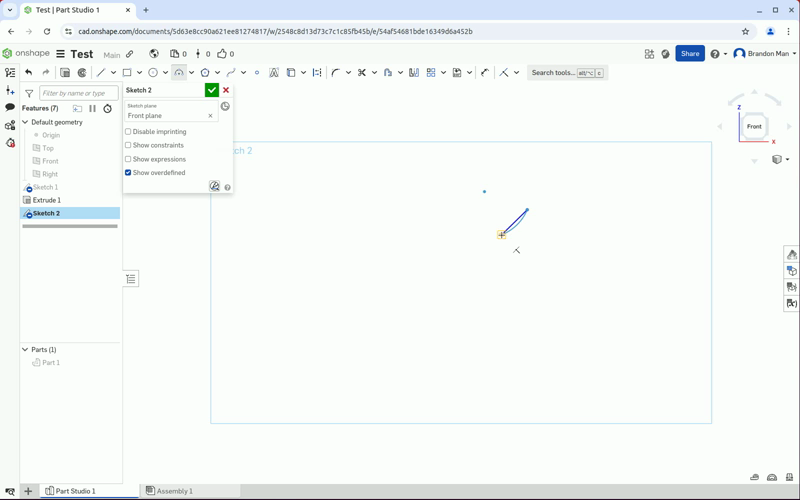
key_down(shift)
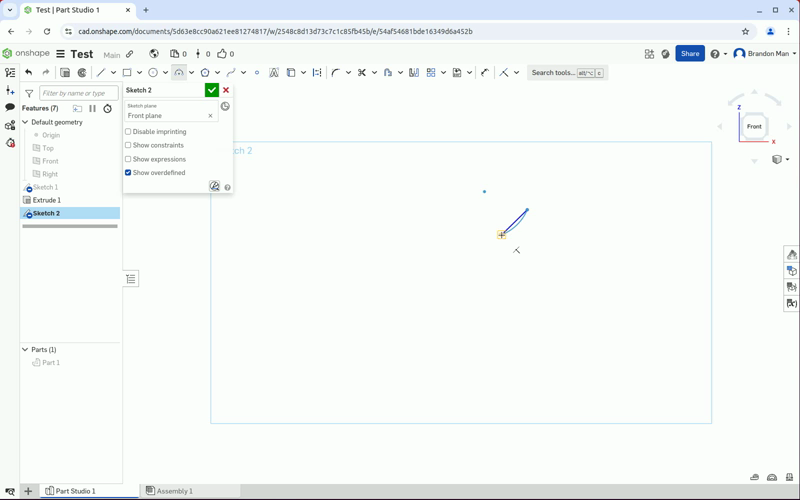
mouse_move(489, 197)
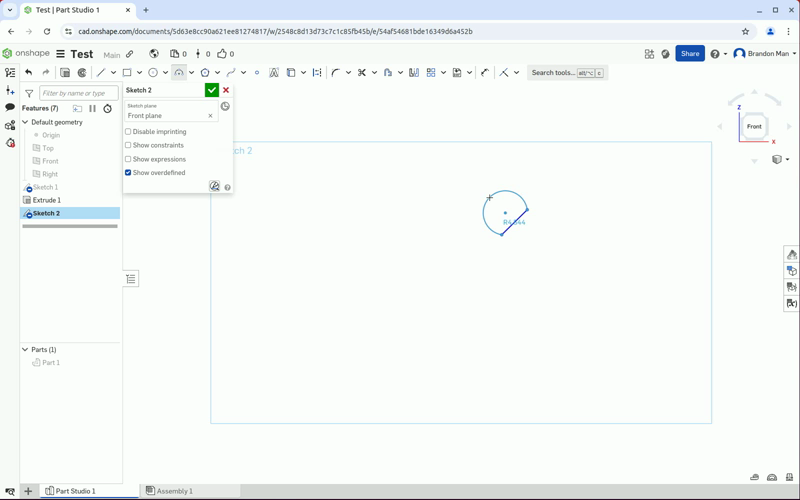
click(489, 197)
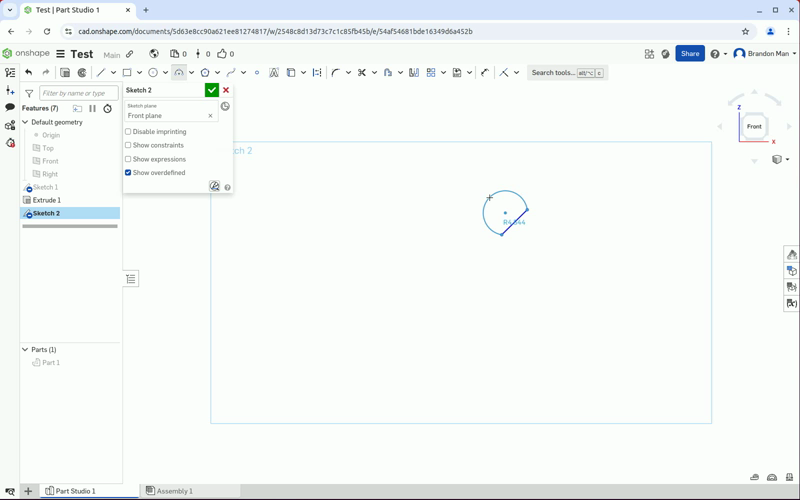
key_up(shift)
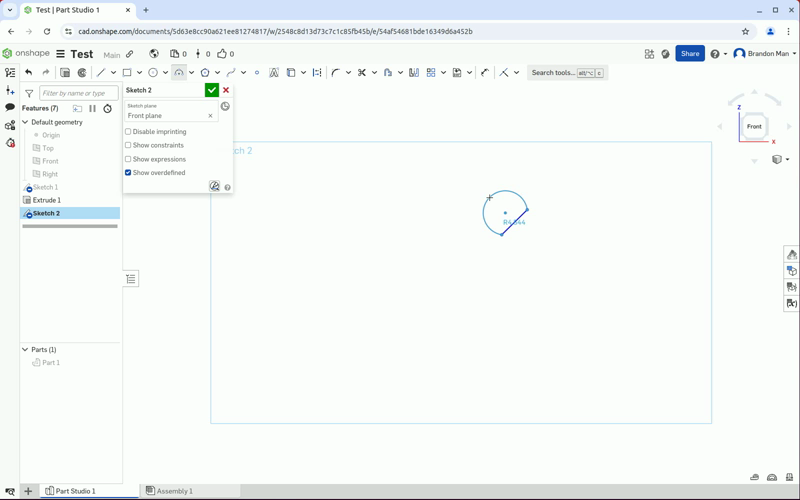
key(esc)
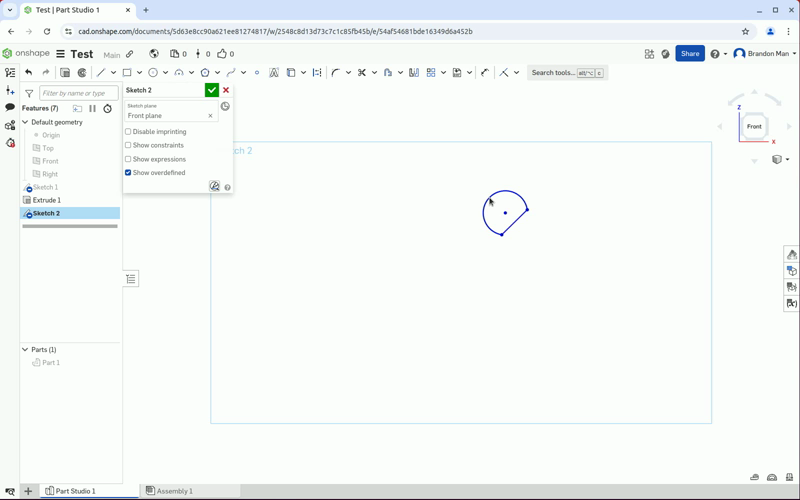
mouse_move(521, 210)
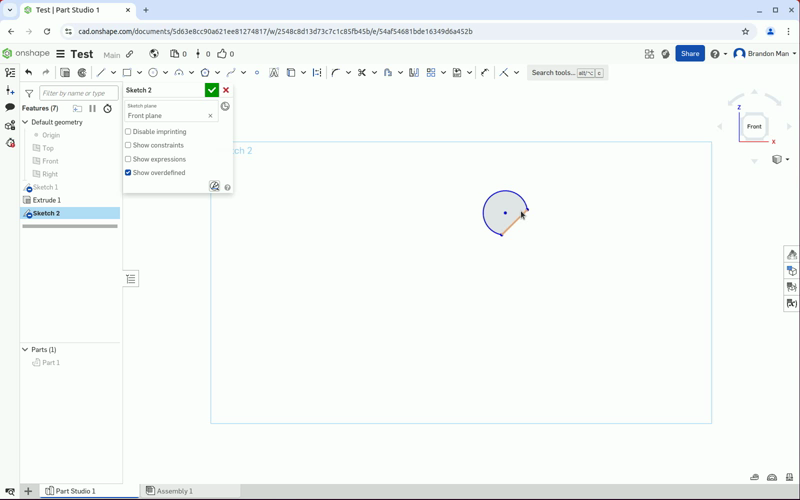
scroll(6)
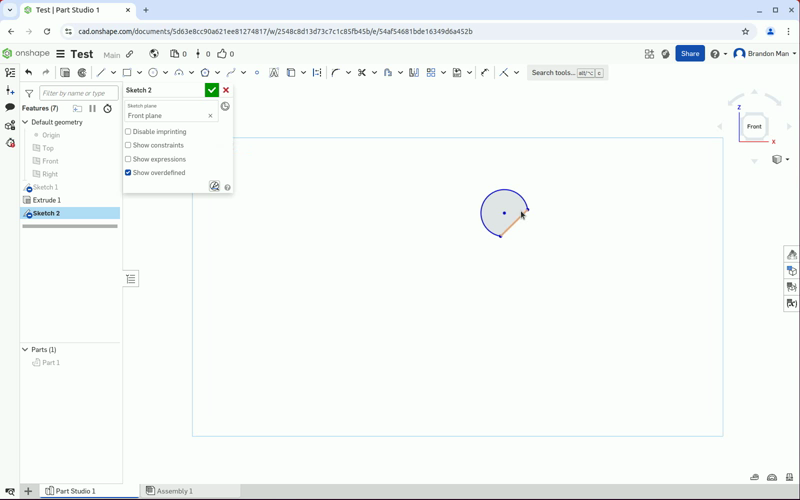
scroll(6)
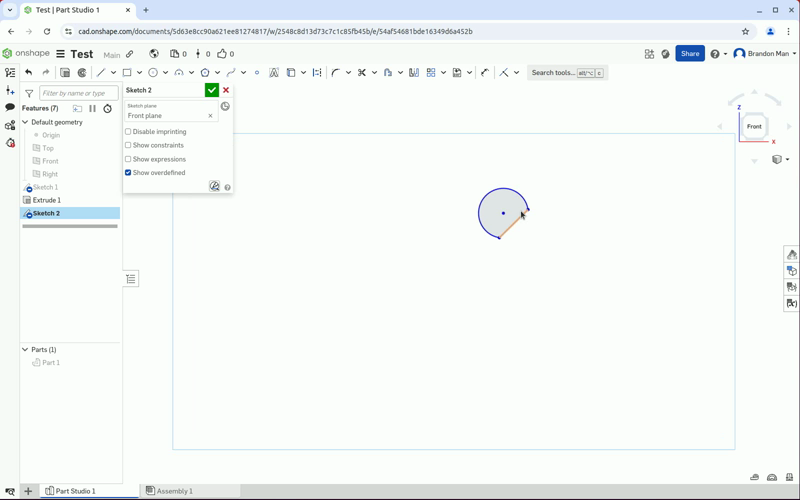
scroll(6)
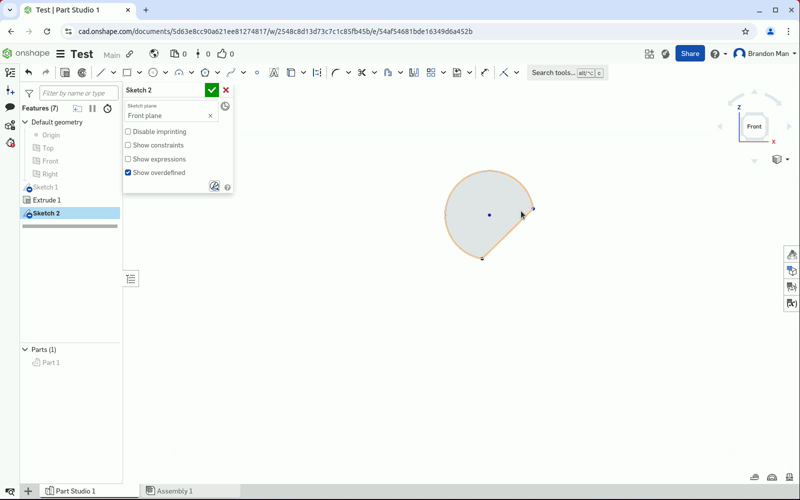
scroll(6)
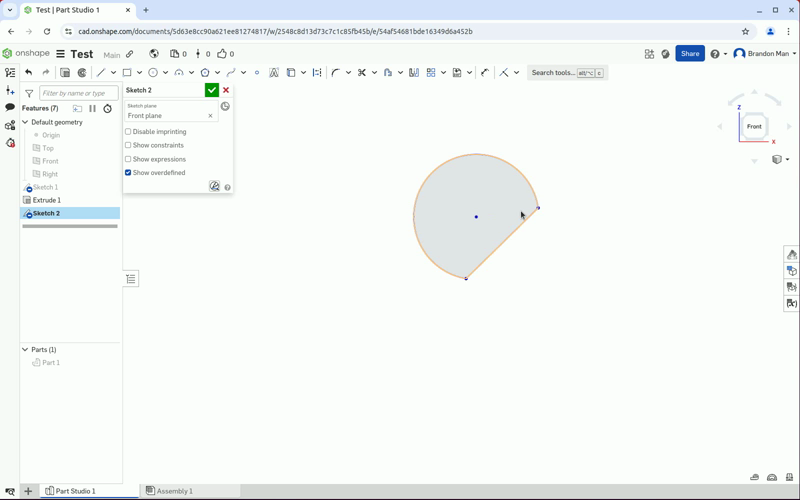
scroll(6)
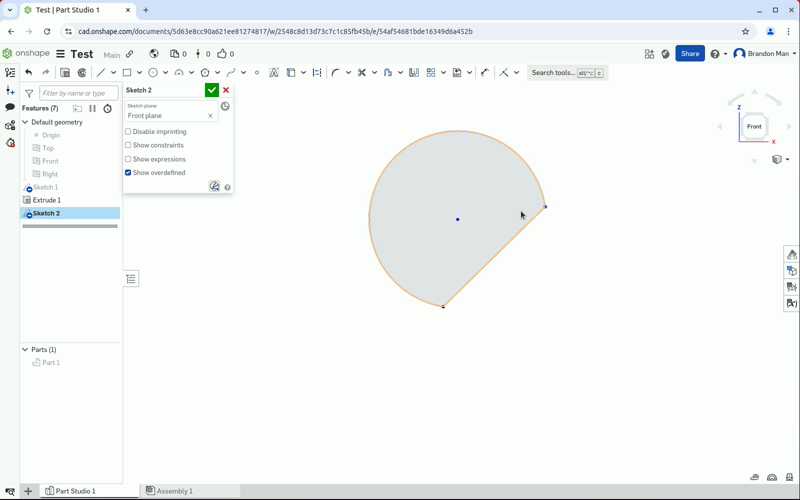
scroll(6)
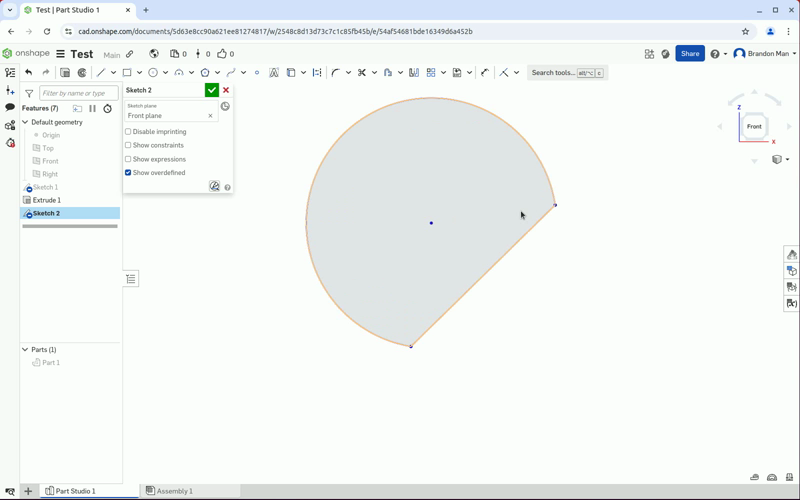
scroll(6)
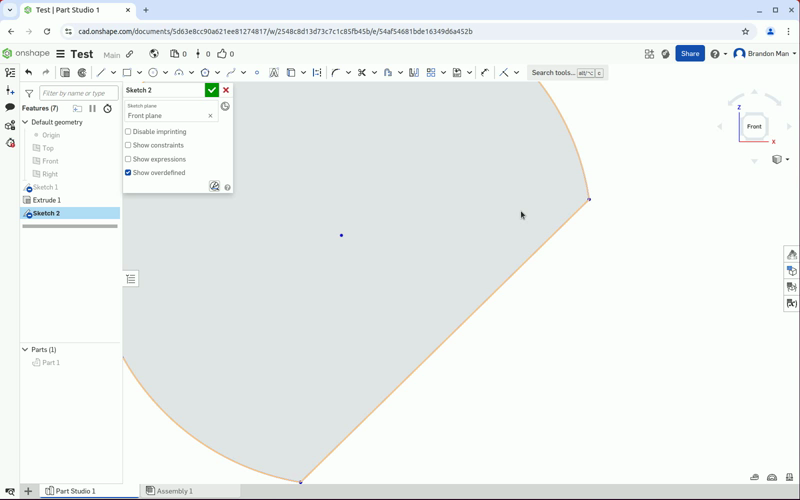
click(521, 210)
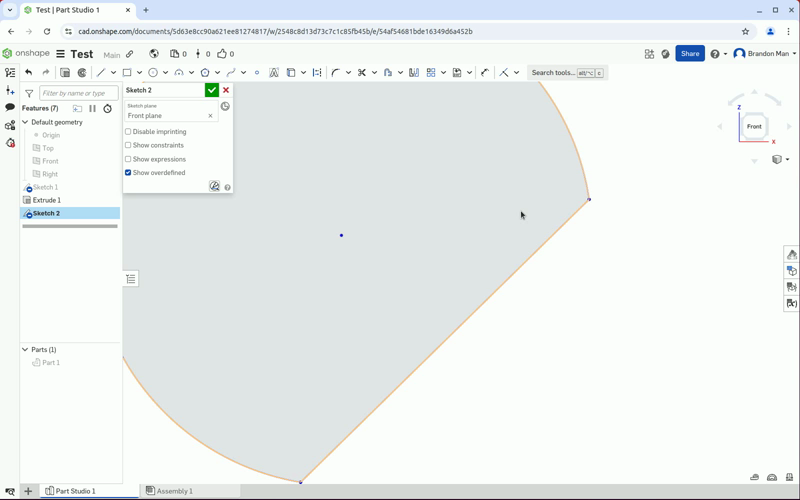
scroll(-6)
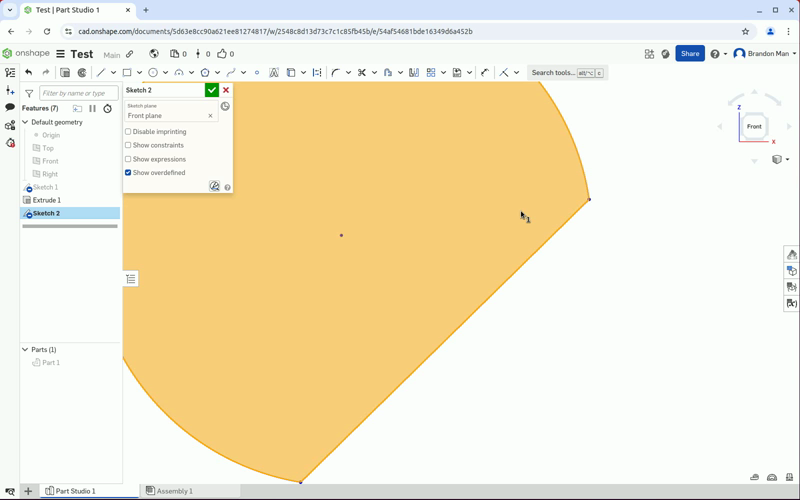
scroll(-6)
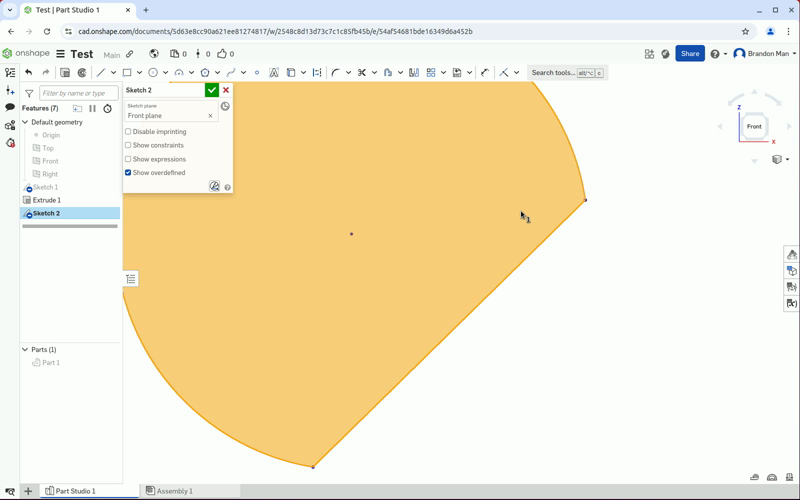
scroll(-6)
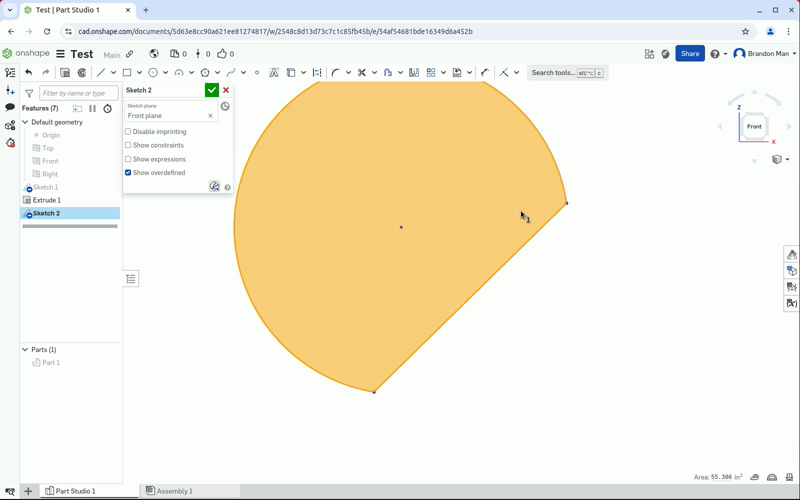
scroll(-6)
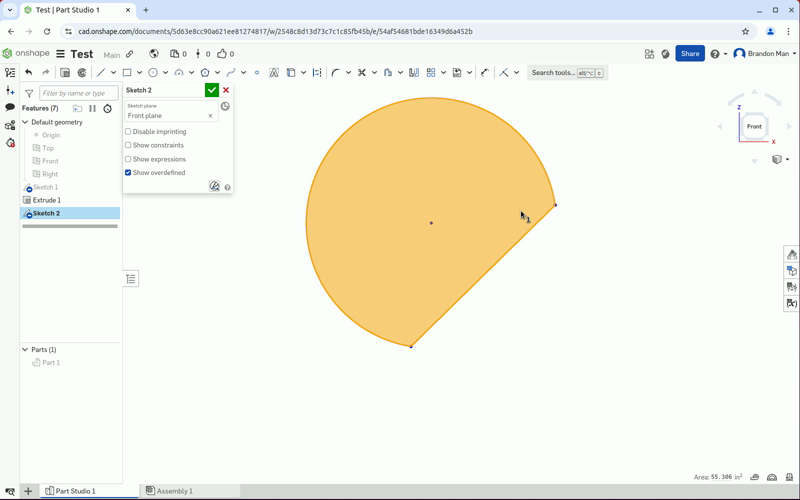
scroll(-6)
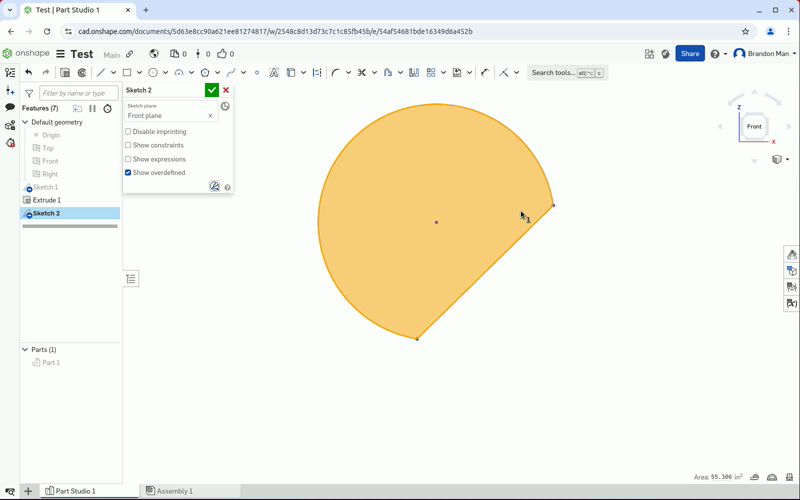
scroll(-6)
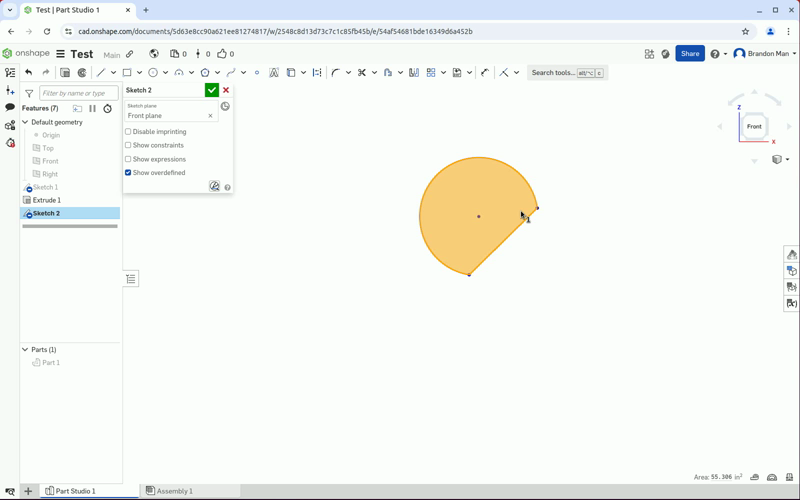
scroll(-6)
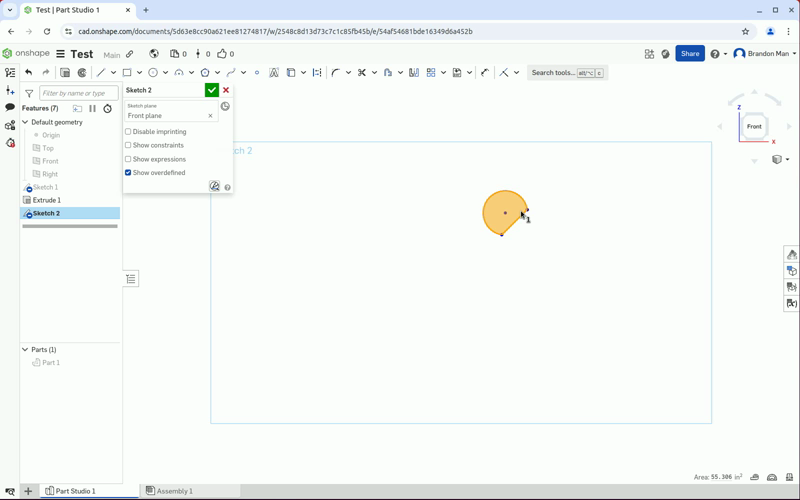
mouse_move(73, 352)
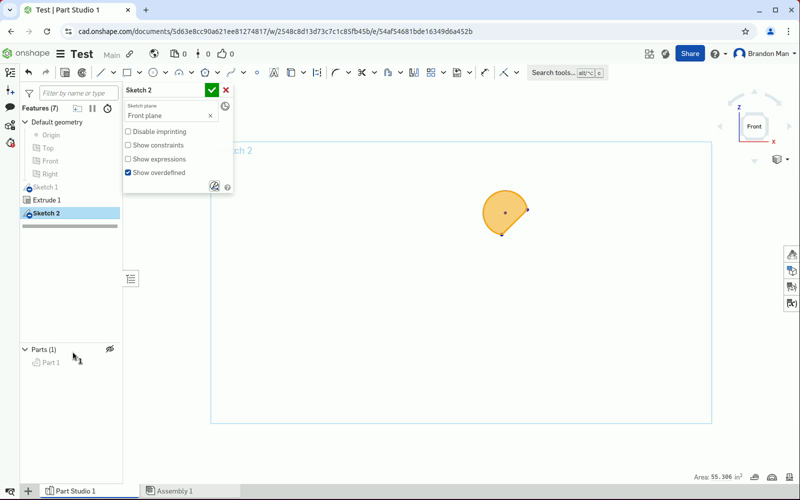
key(shift+y)
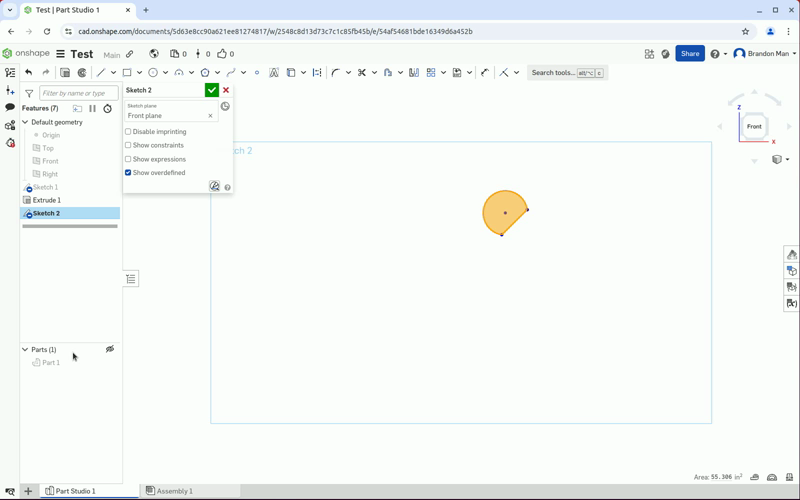
key(shift+e)
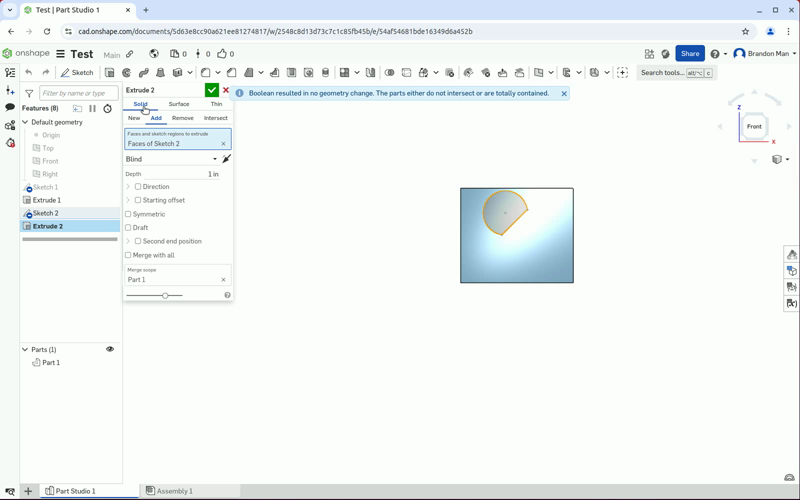
mouse_move(143, 106)
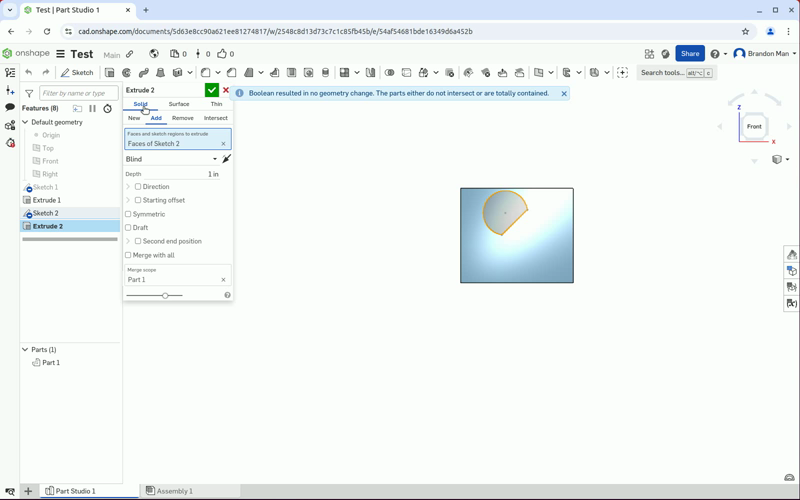
click(143, 106)
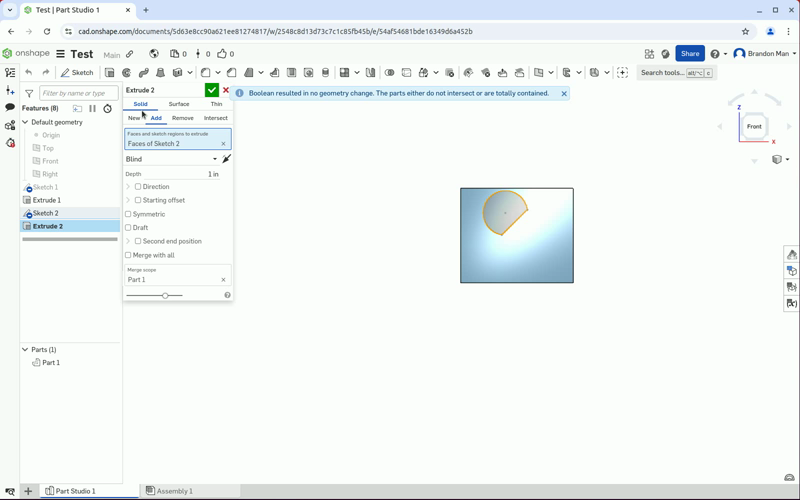
mouse_move(137, 120)
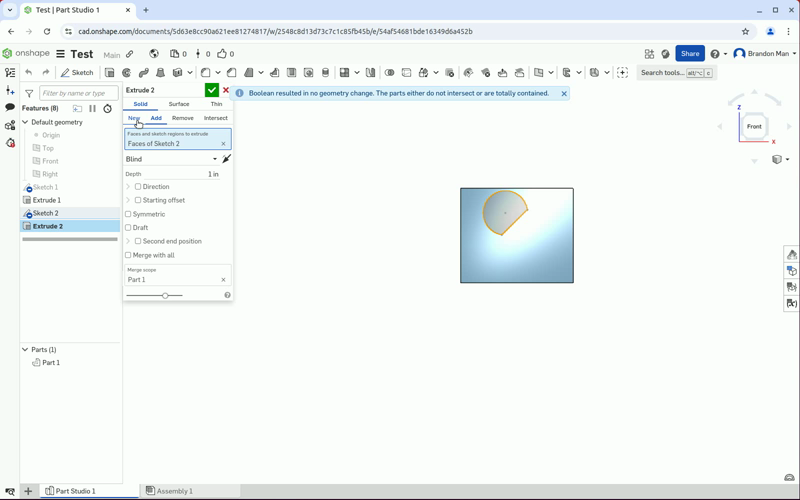
click(137, 120)
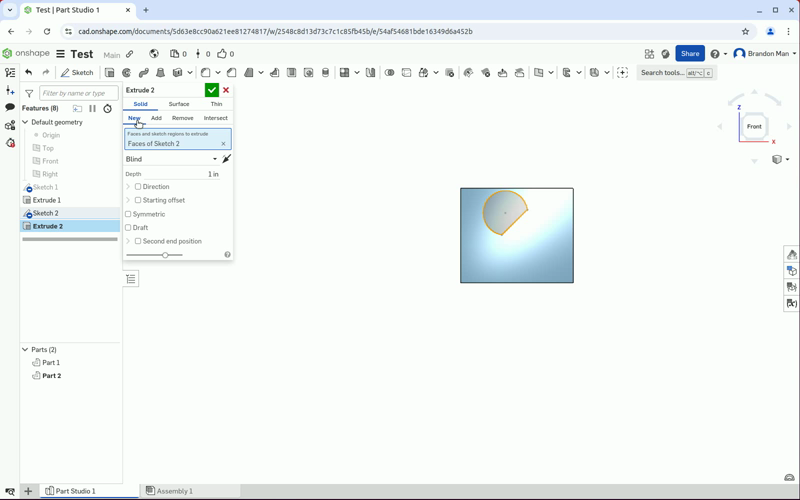
key(tab, 4)
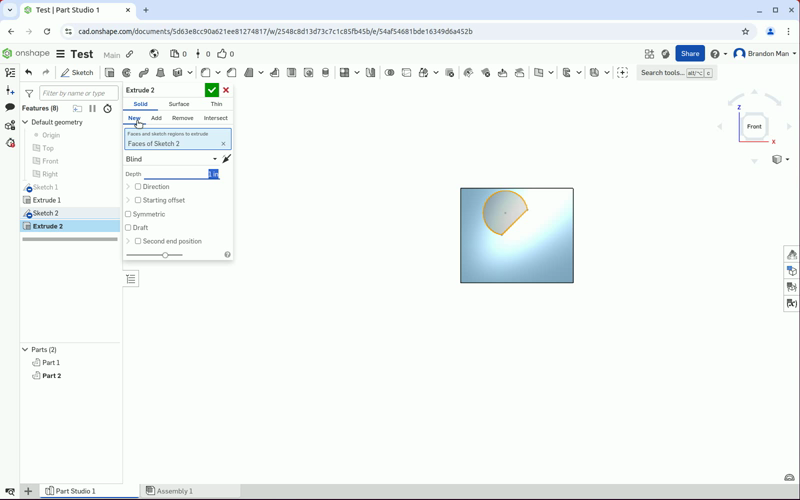
text(4.333)
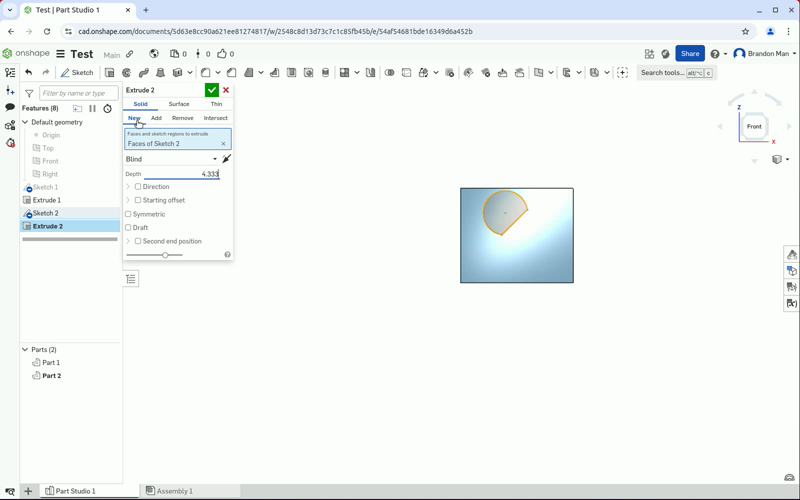
key(enter)
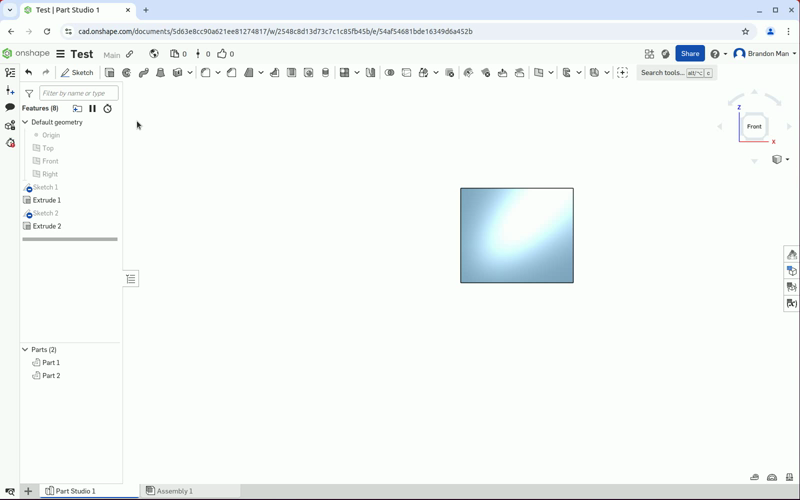
key(shift+h)
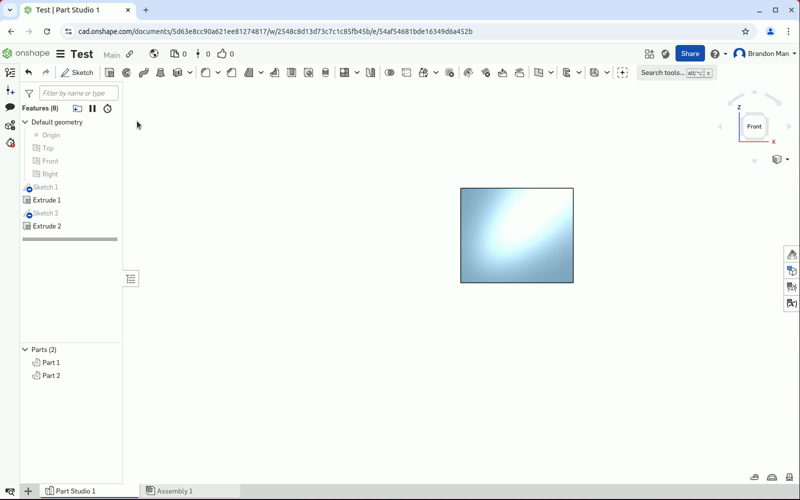
key(shift+h)
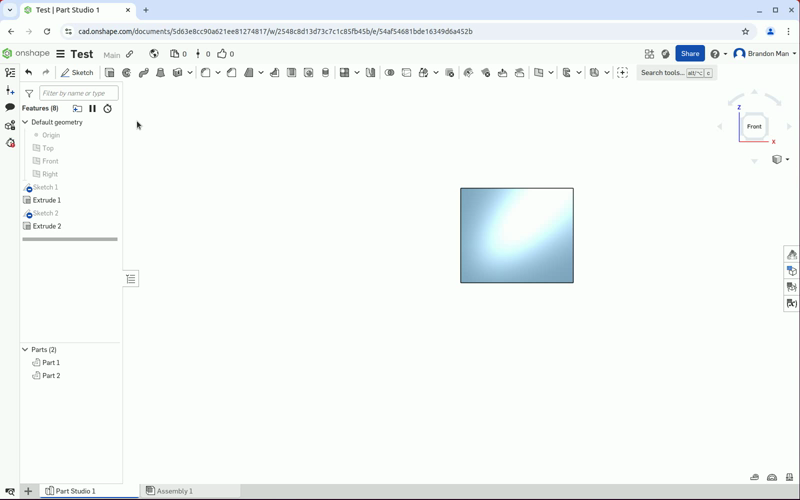
mouse_move(73, 189)
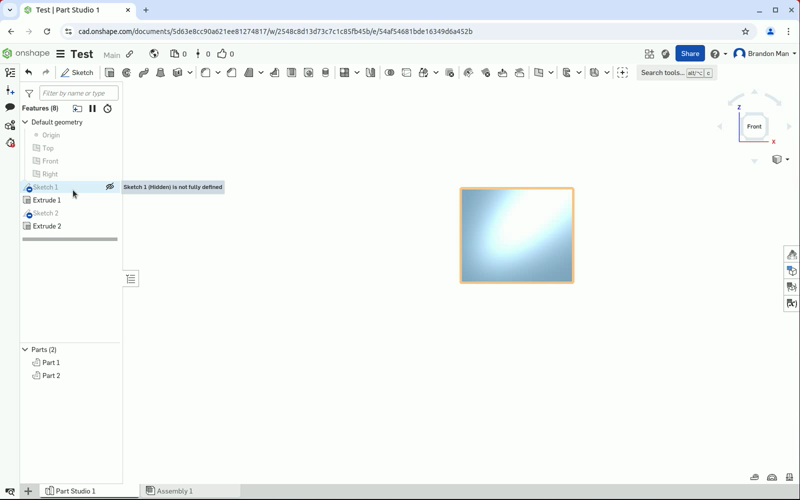
click(73, 189)
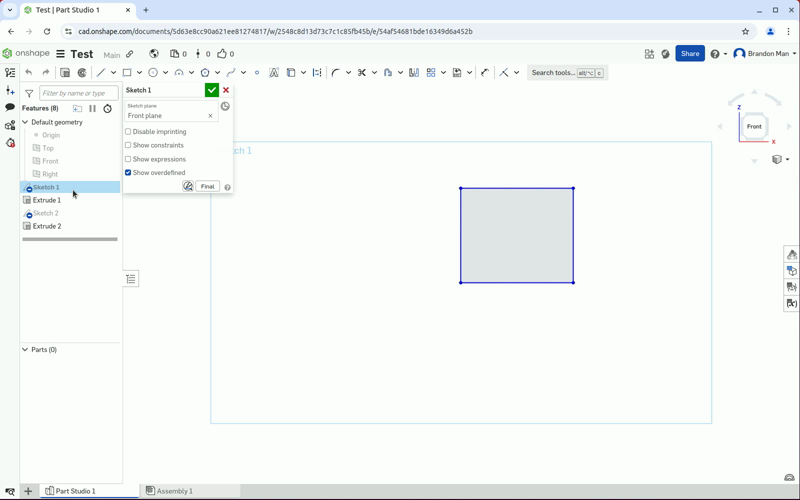
mouse_move(229, 92)
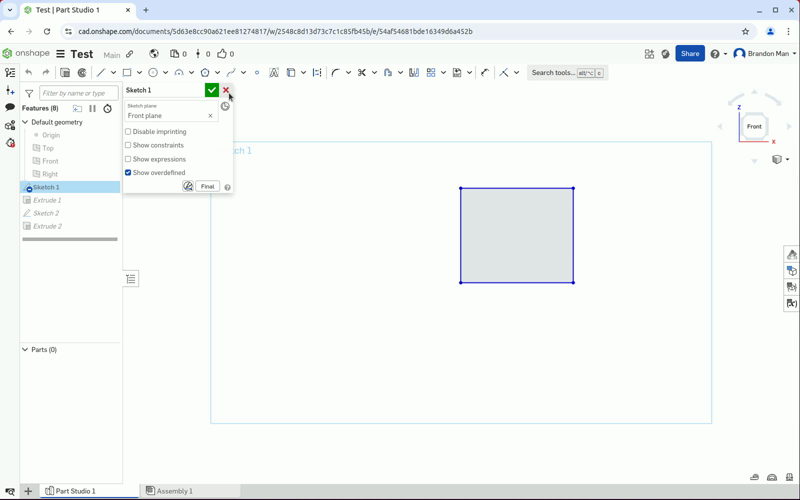
click(229, 92)
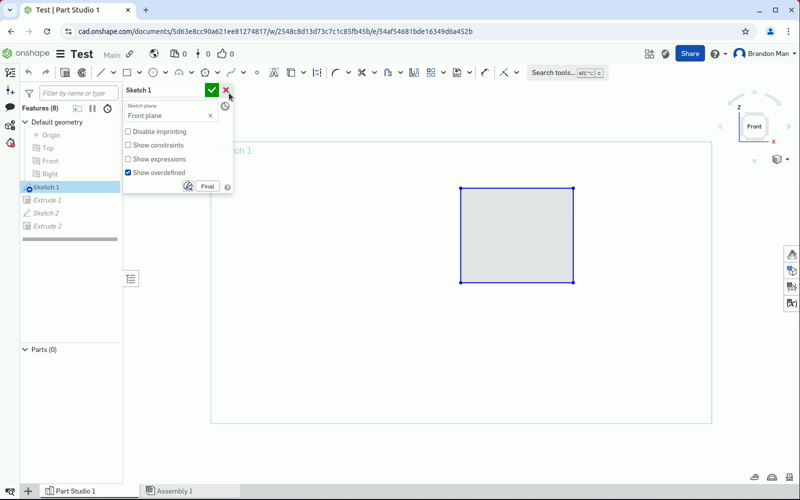
key(shift+s)
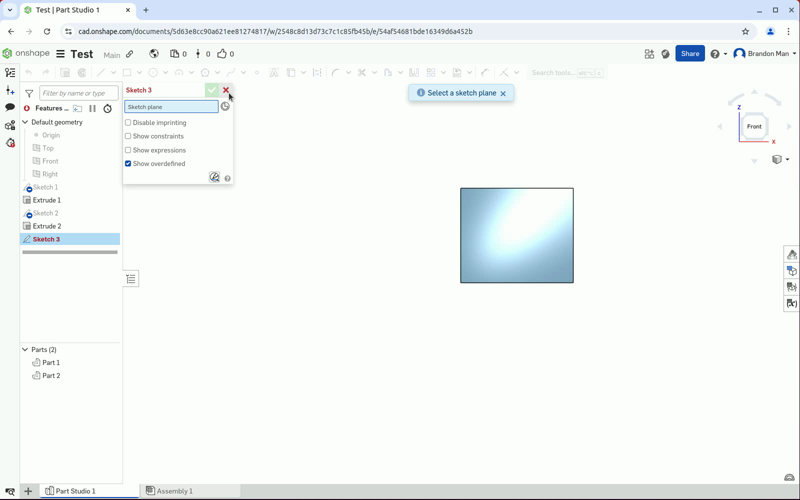
mouse_move(73, 163)
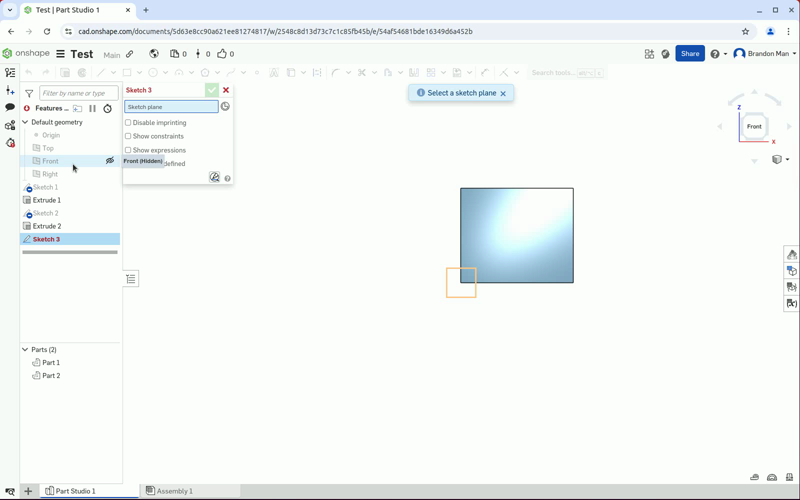
click(73, 163)
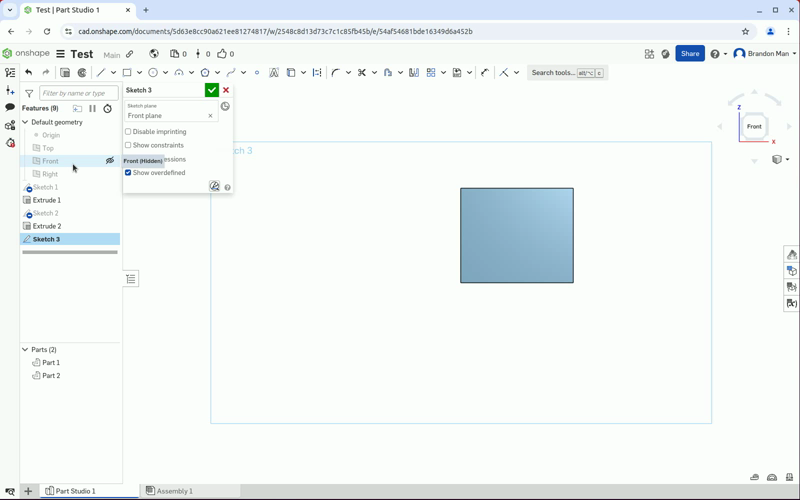
mouse_move(73, 352)
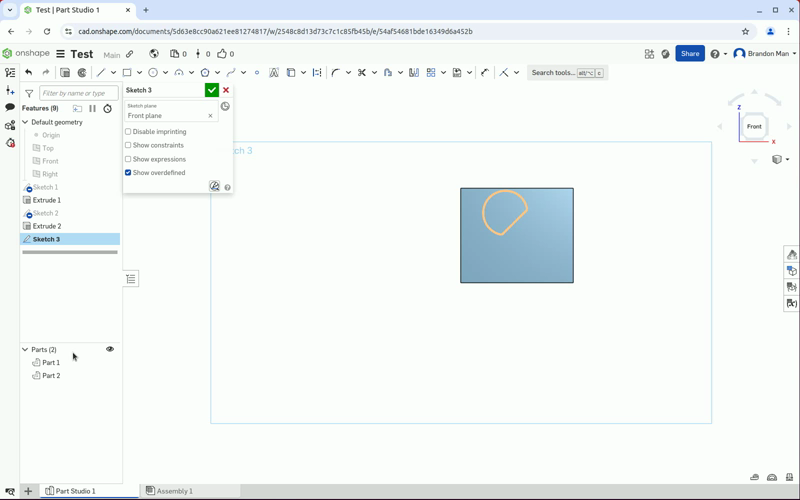
key(y)
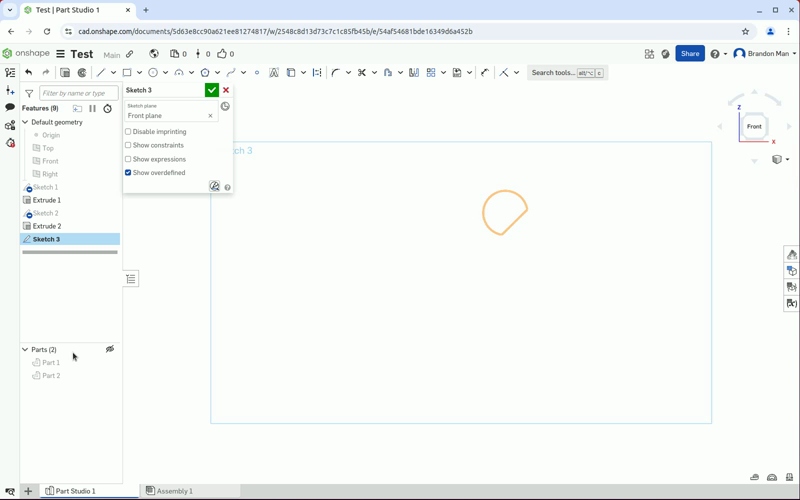
key(l)
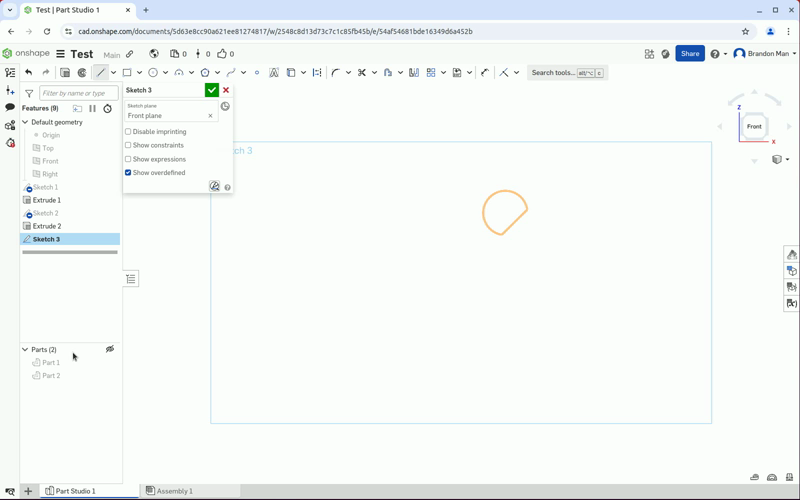
key_down(shift)
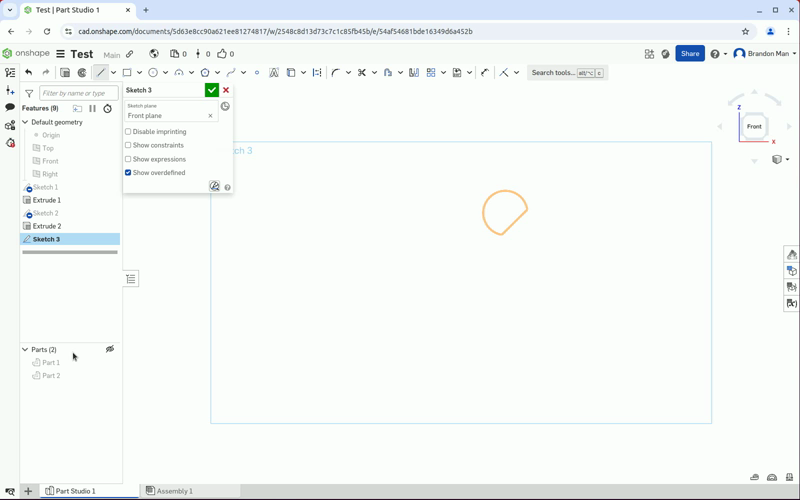
mouse_move(501, 234)
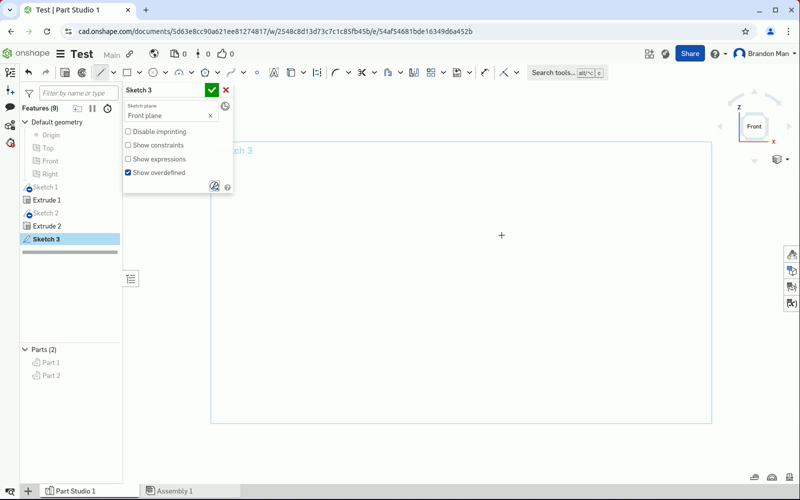
click(501, 234)
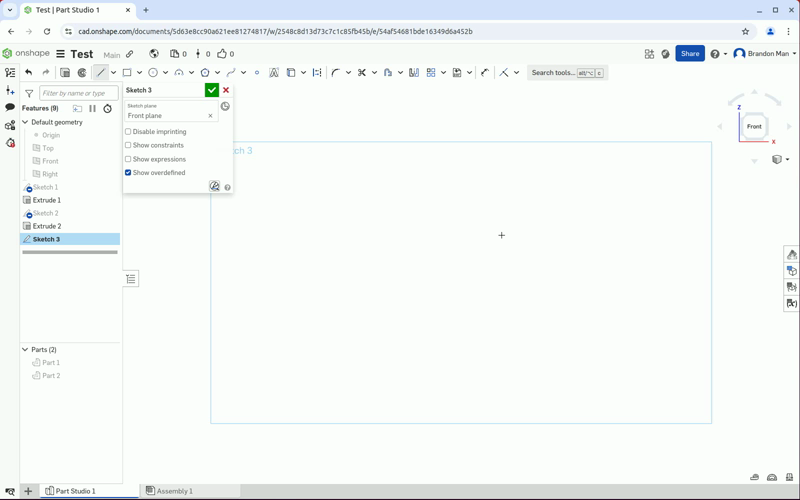
key_up(shift)
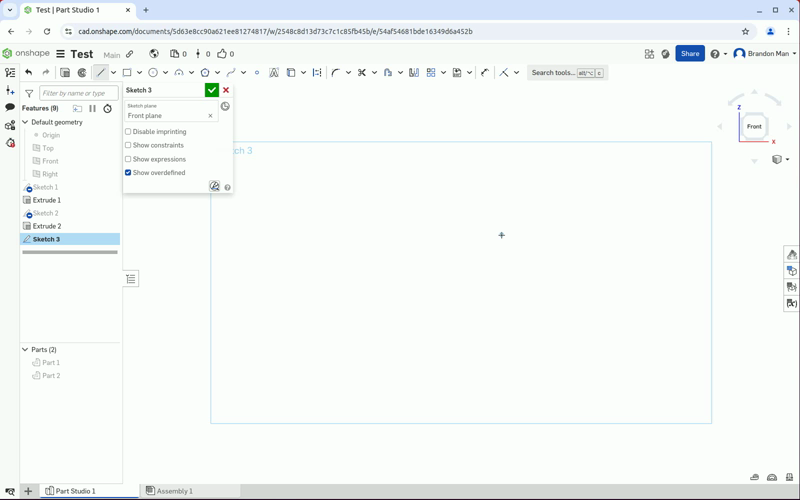
key_down(shift)
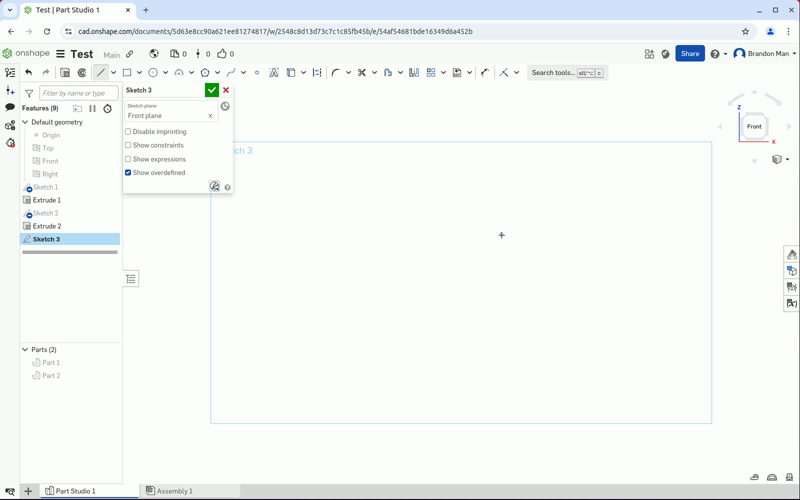
mouse_move(531, 234)
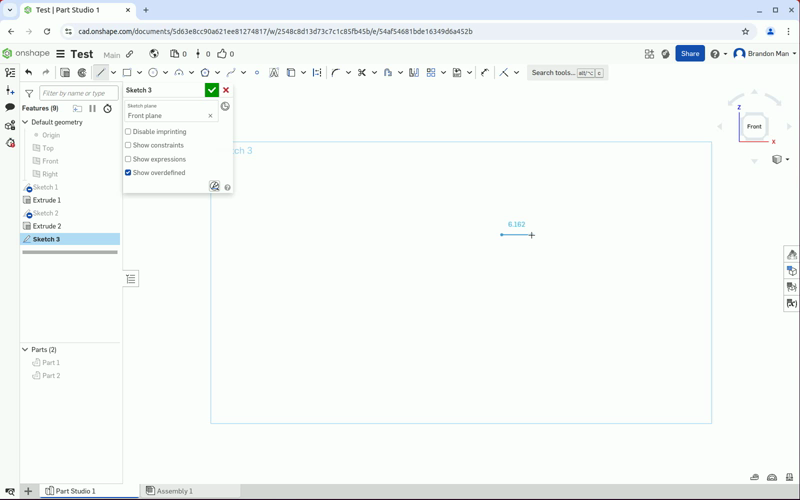
mouse_move(527, 209)
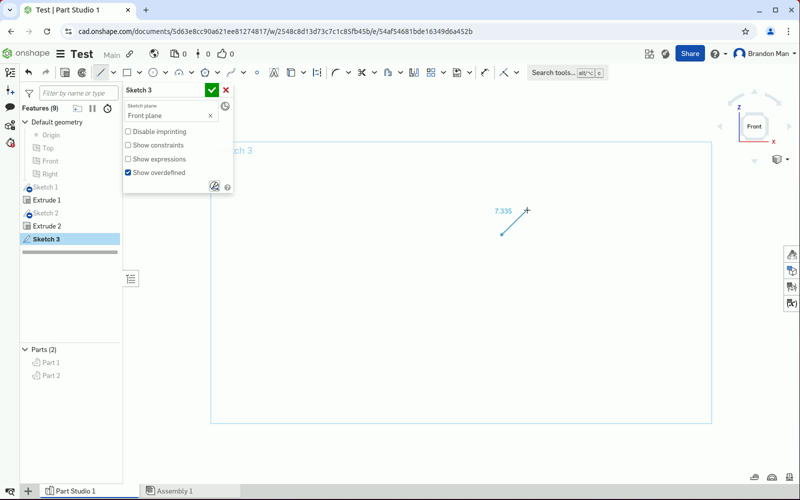
click(527, 209)
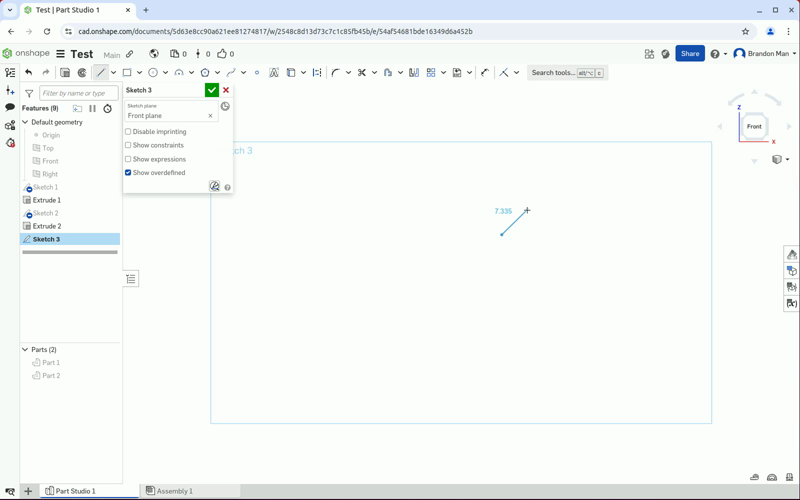
key_up(shift)
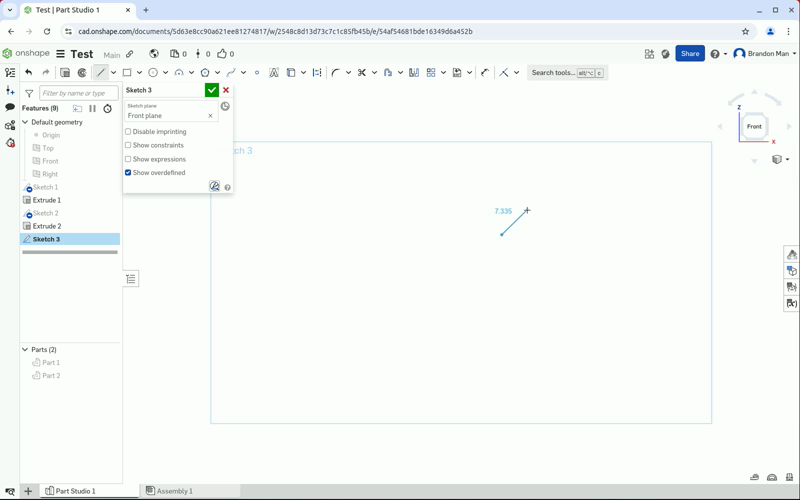
key(esc)
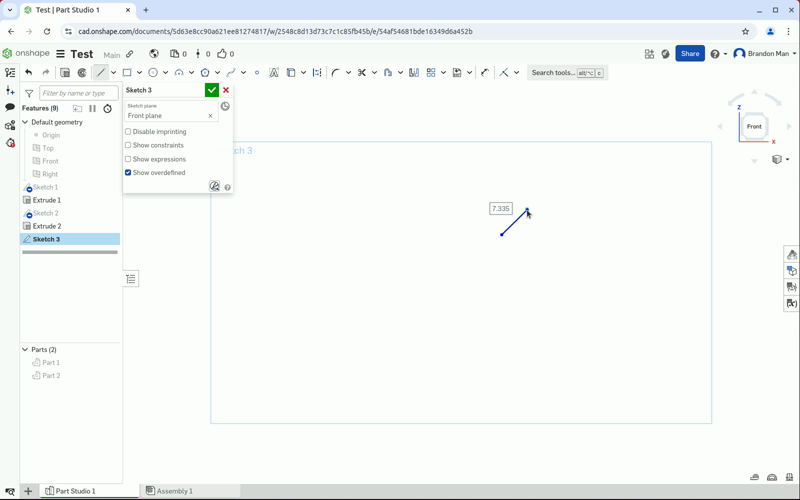
key(a)
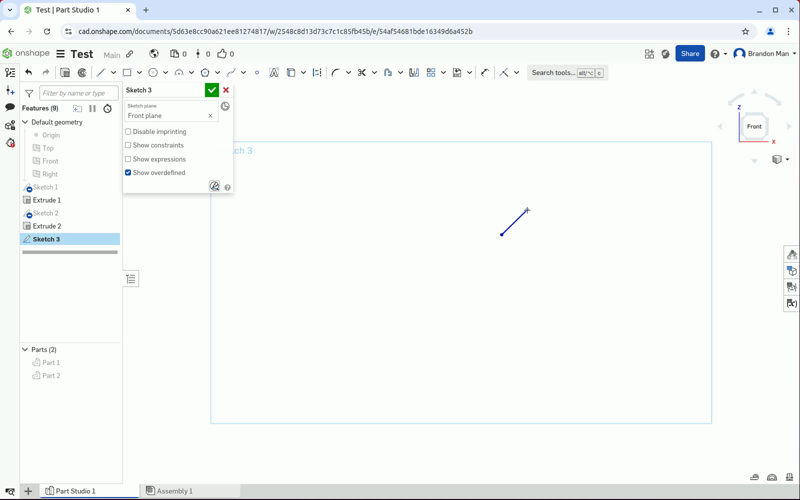
mouse_move(527, 209)
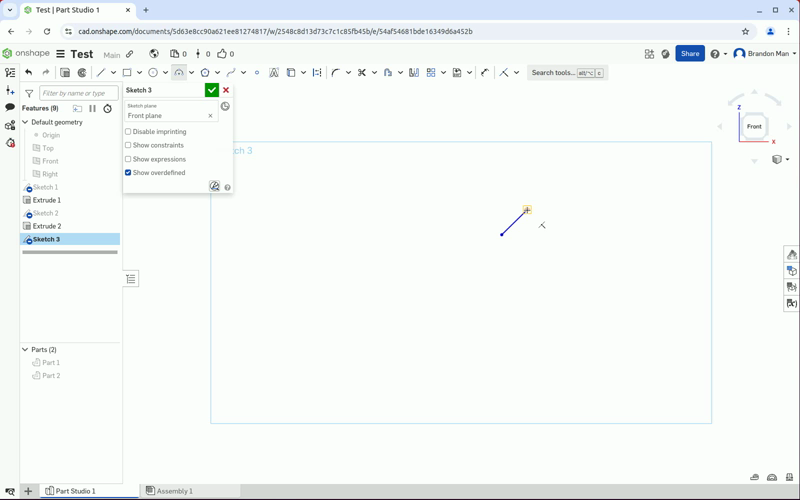
click(527, 209)
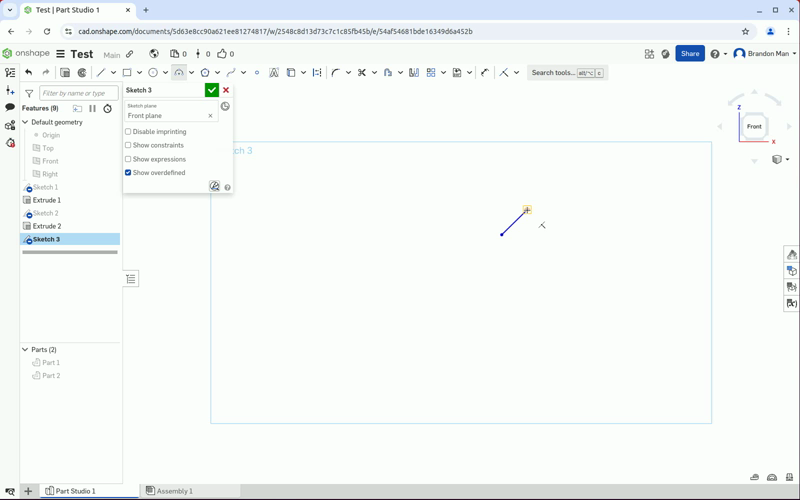
mouse_move(501, 234)
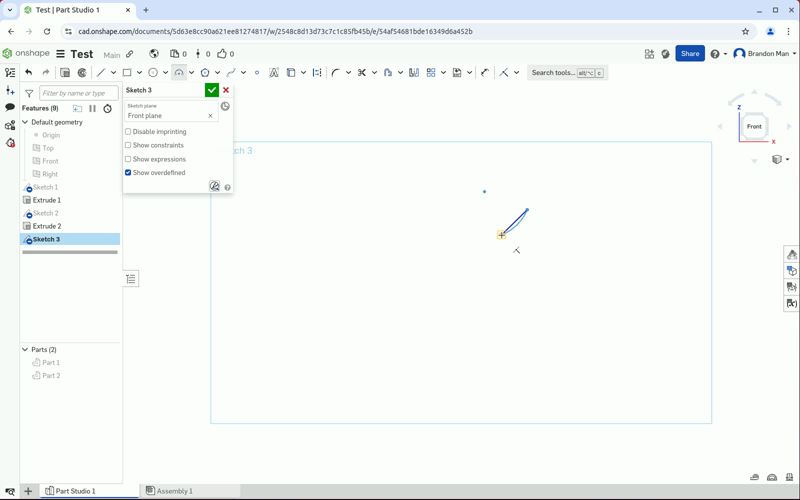
click(501, 234)
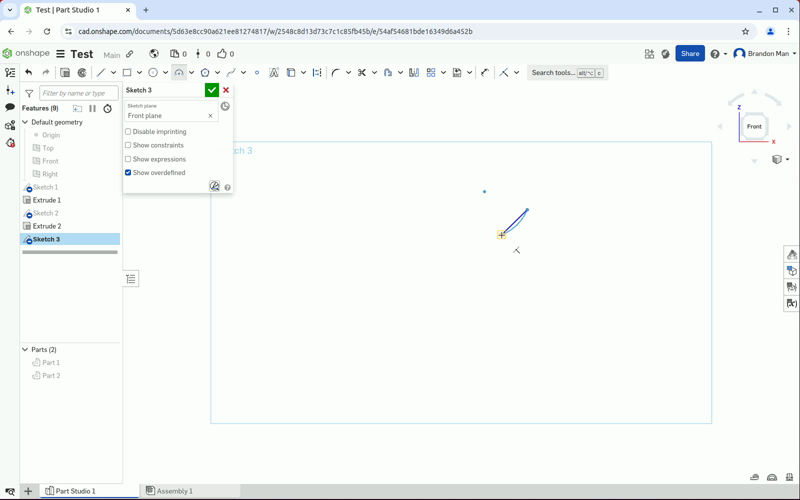
key_down(shift)
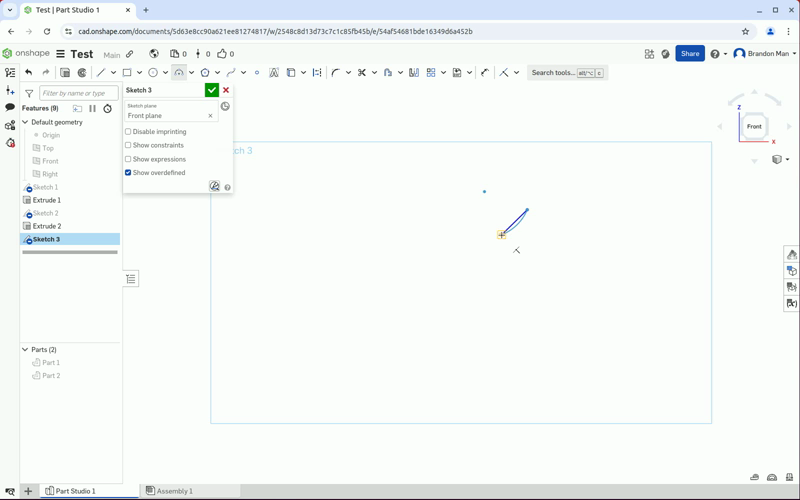
mouse_move(489, 197)
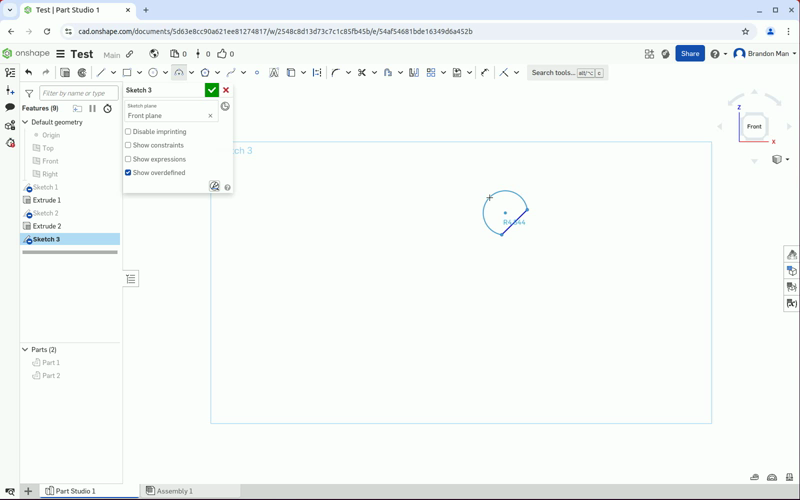
click(489, 197)
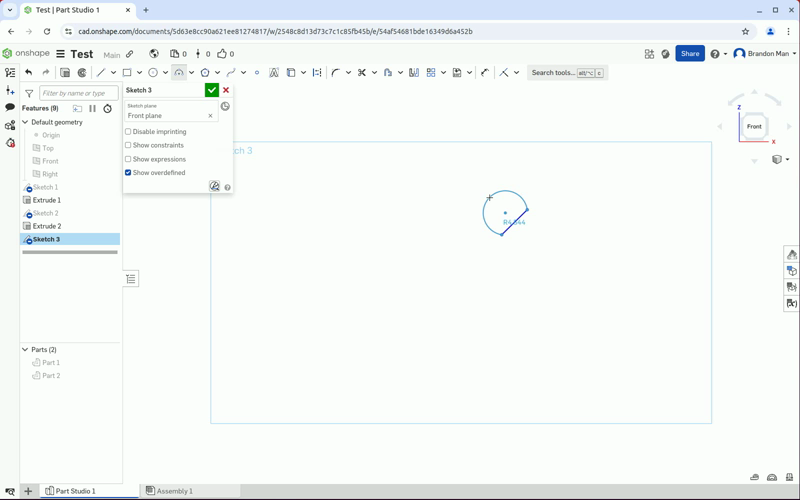
key_up(shift)
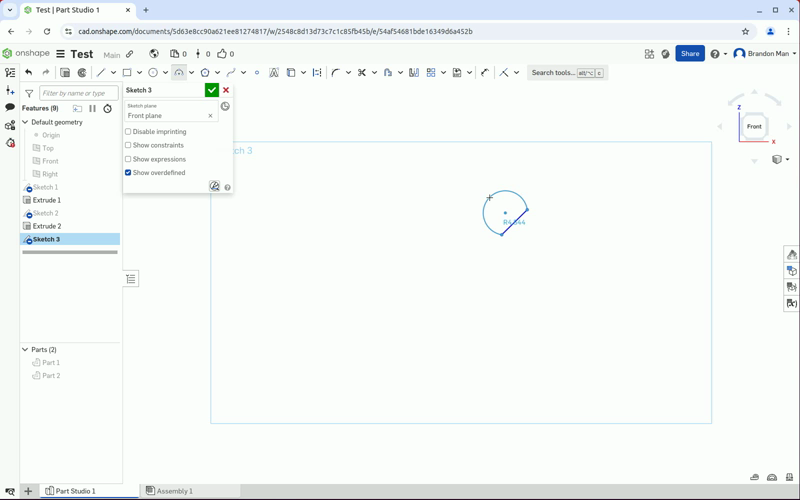
key(esc)
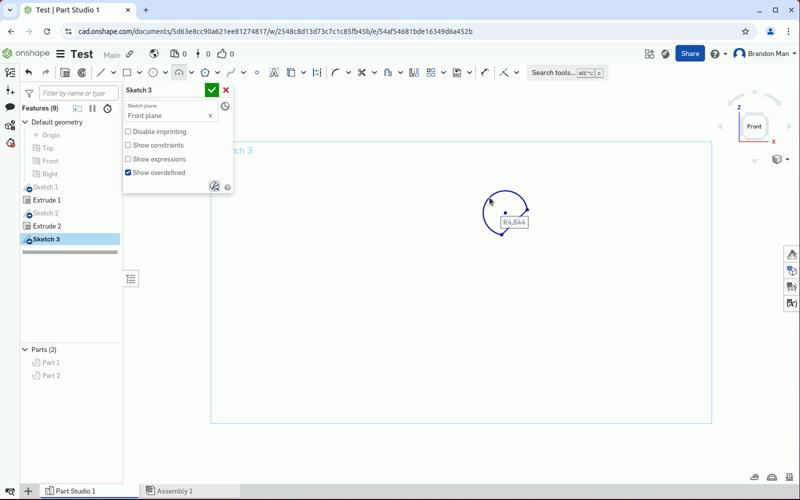
mouse_move(485, 205)
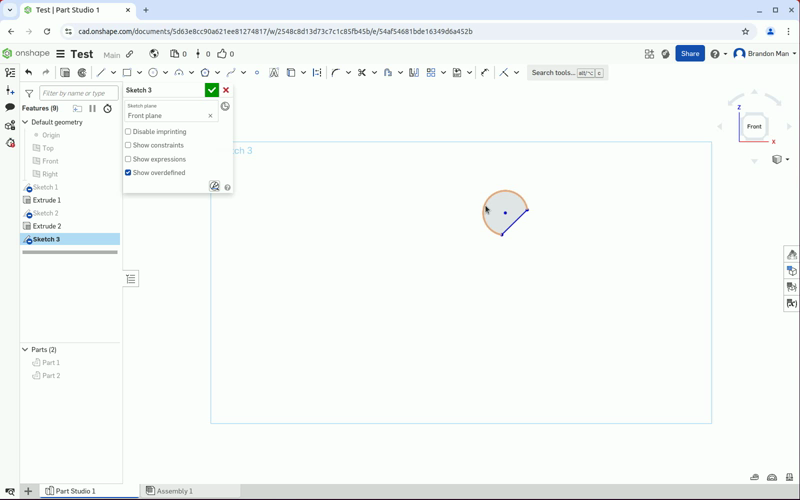
scroll(6)
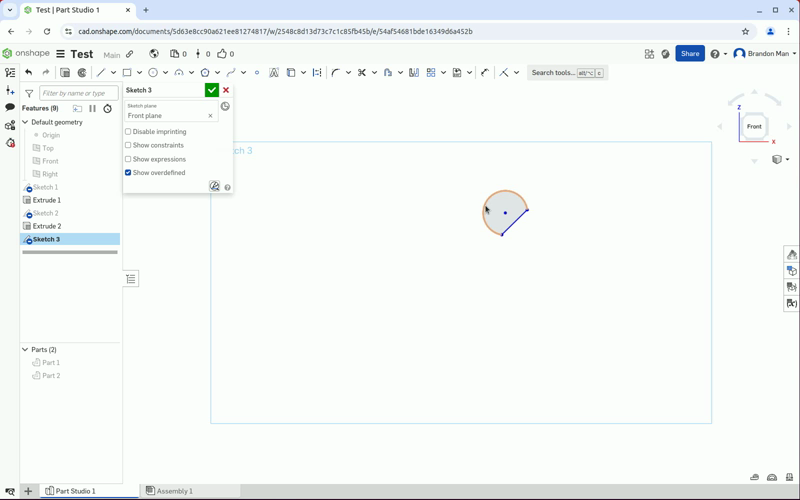
scroll(6)
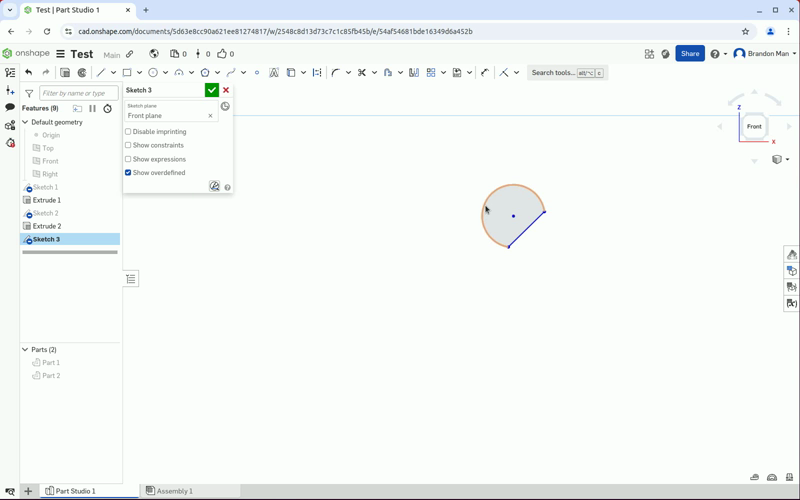
scroll(6)
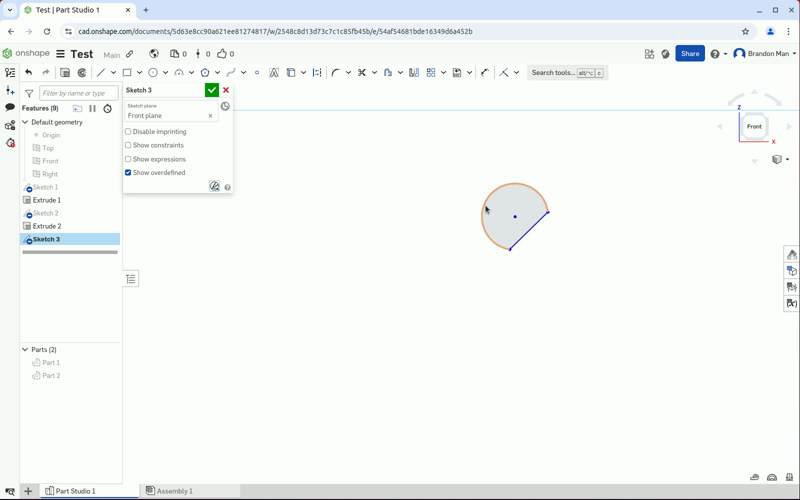
scroll(6)
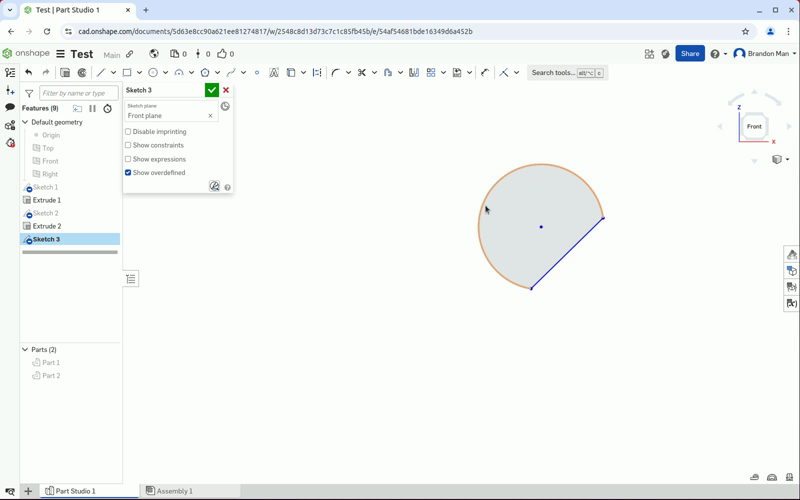
scroll(6)
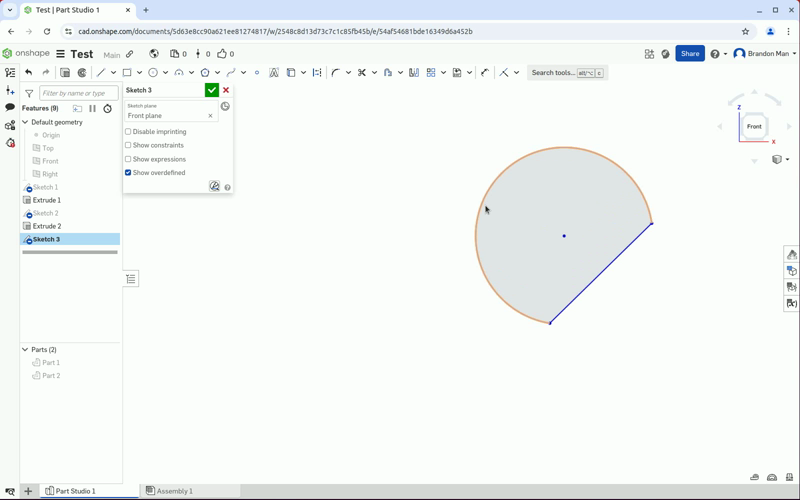
scroll(6)
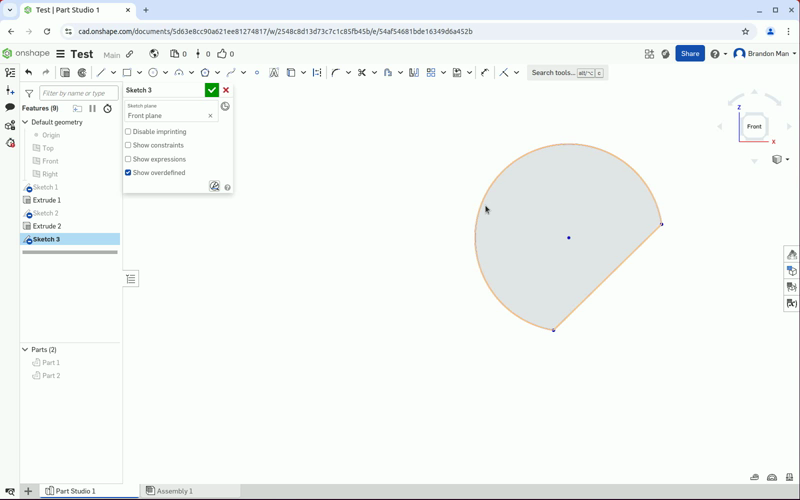
scroll(6)
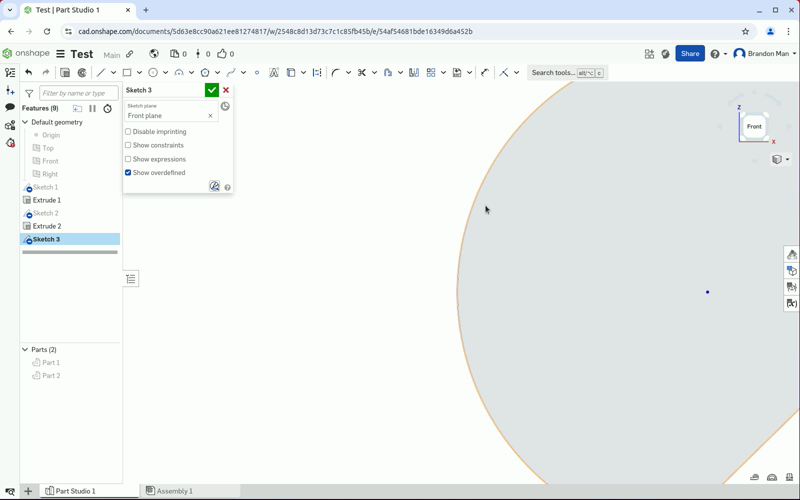
click(485, 205)
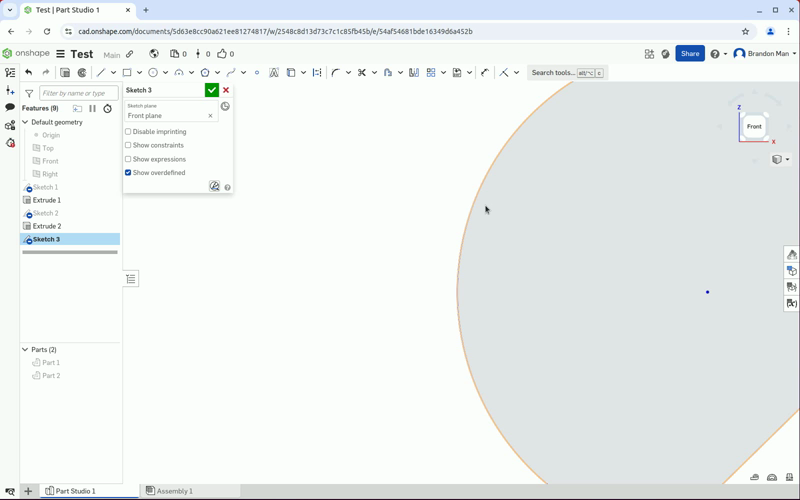
scroll(-6)
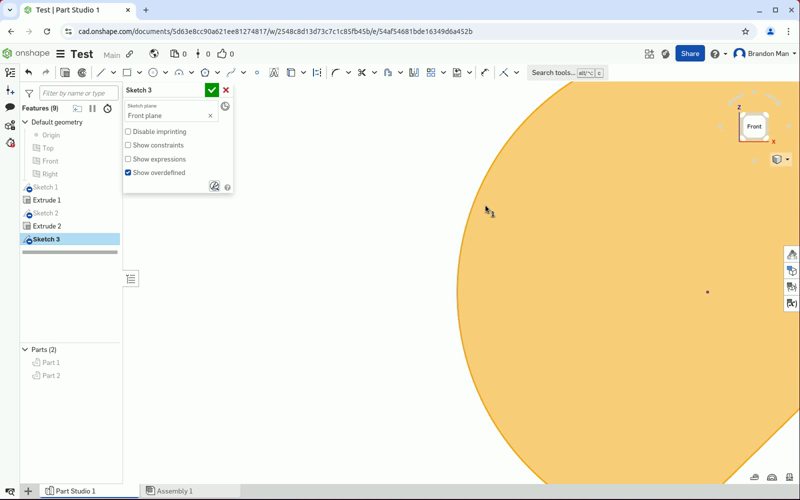
scroll(-6)
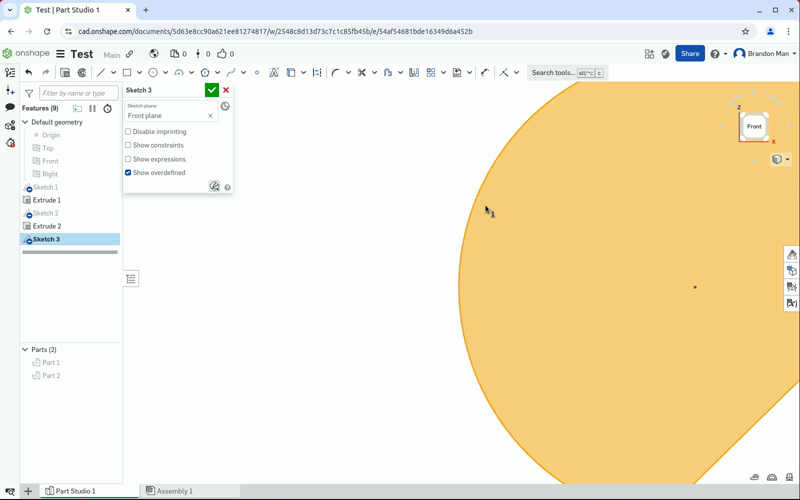
scroll(-6)
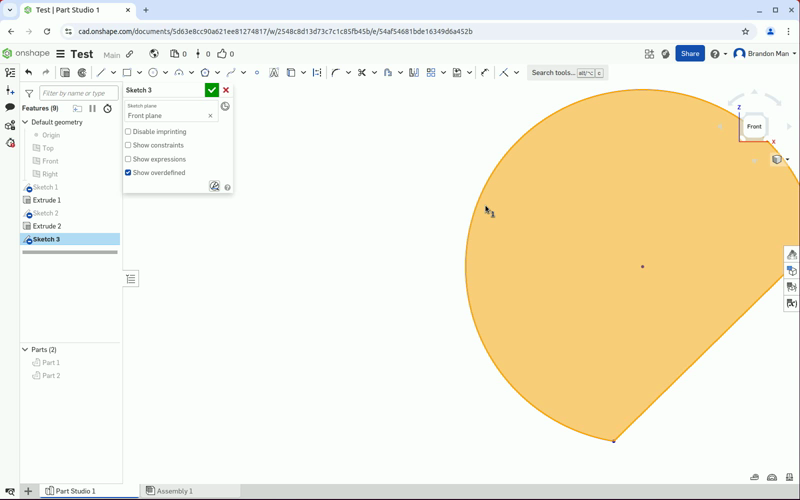
scroll(-6)
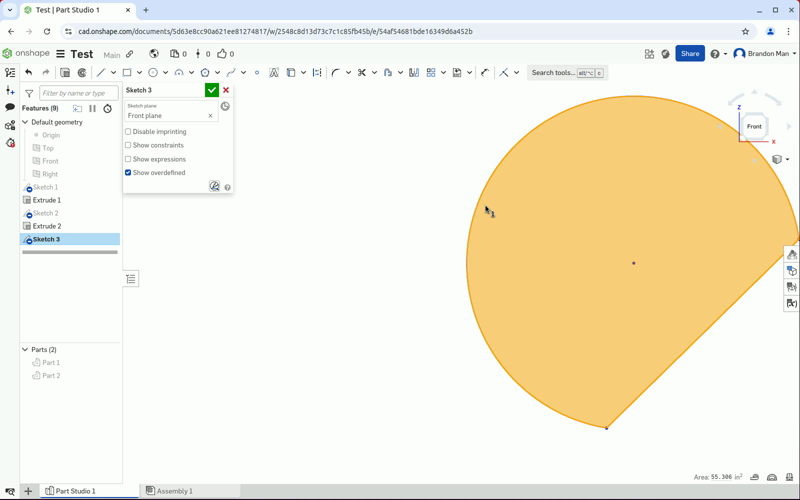
scroll(-6)
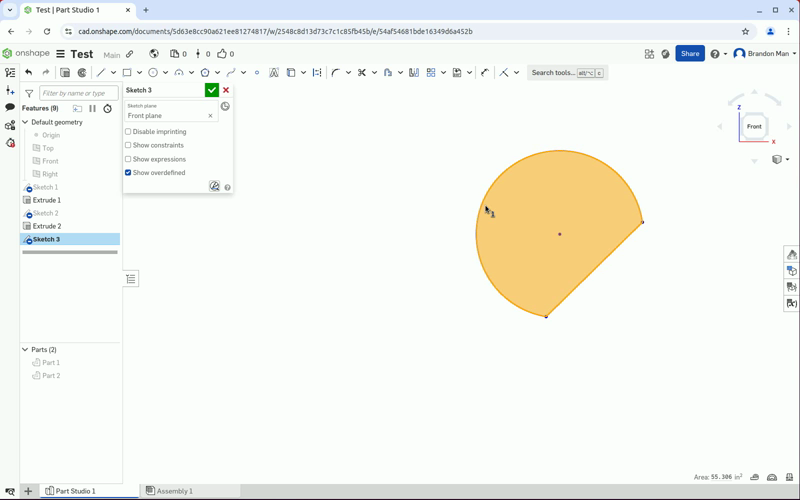
scroll(-6)
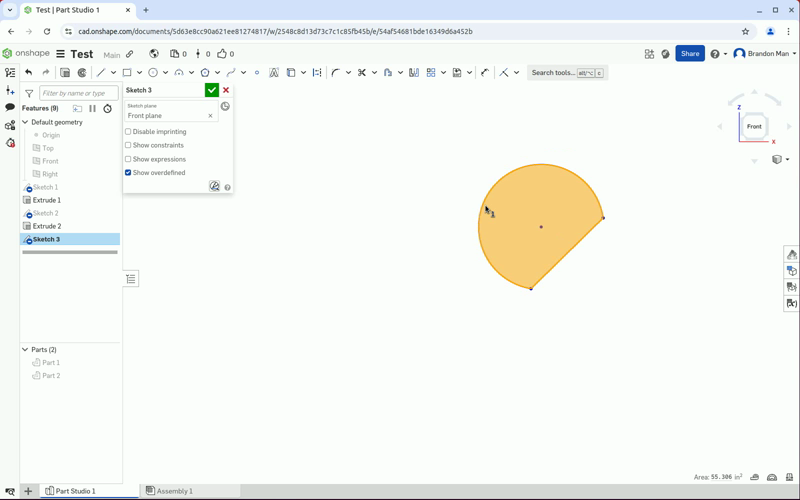
scroll(-6)
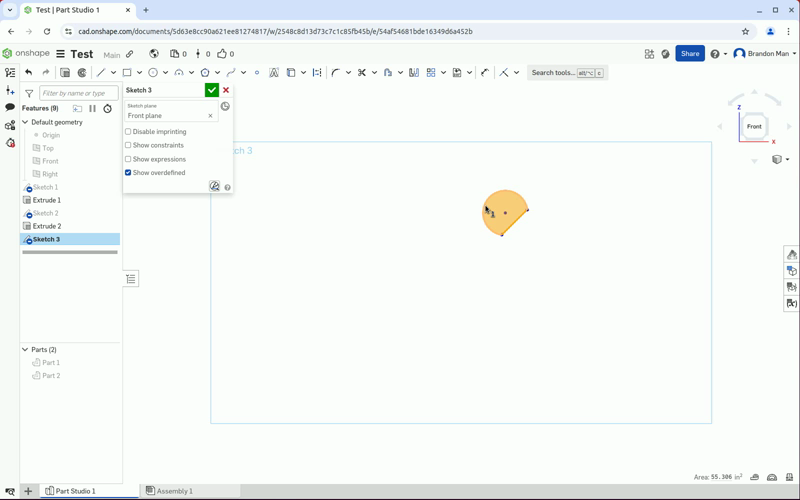
mouse_move(73, 352)
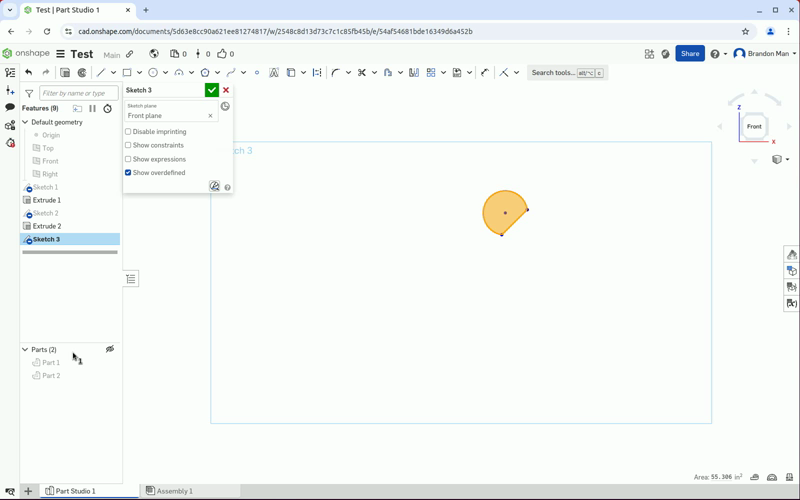
key(shift+y)
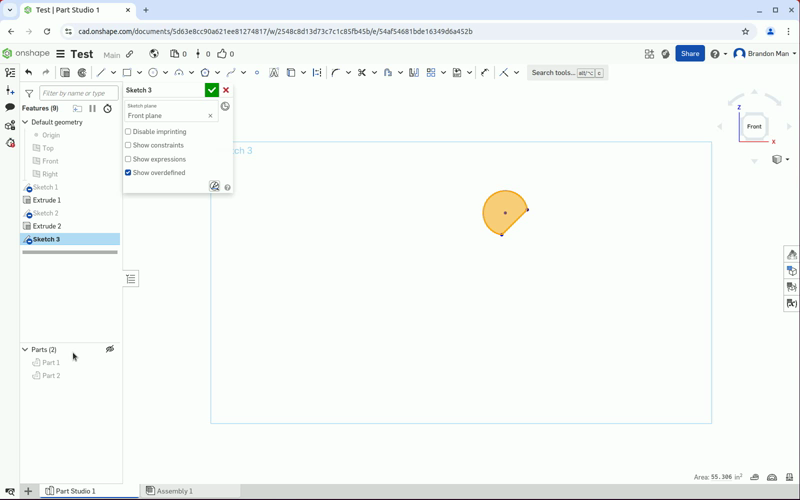
key(shift+e)
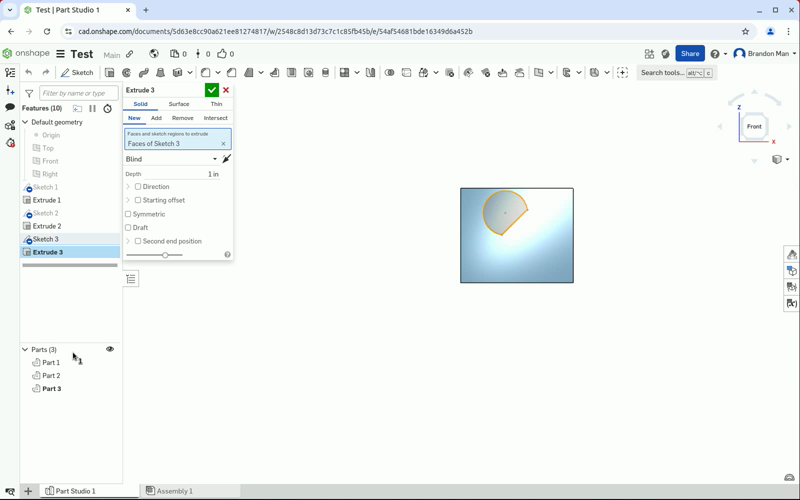
mouse_move(143, 106)
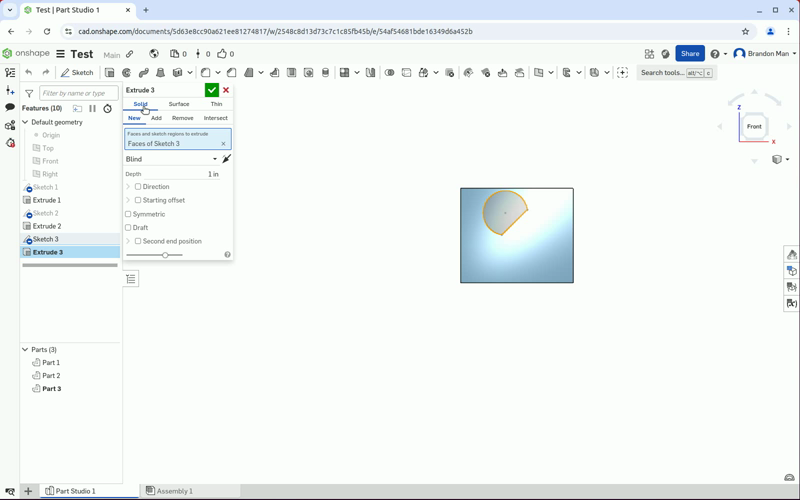
click(143, 106)
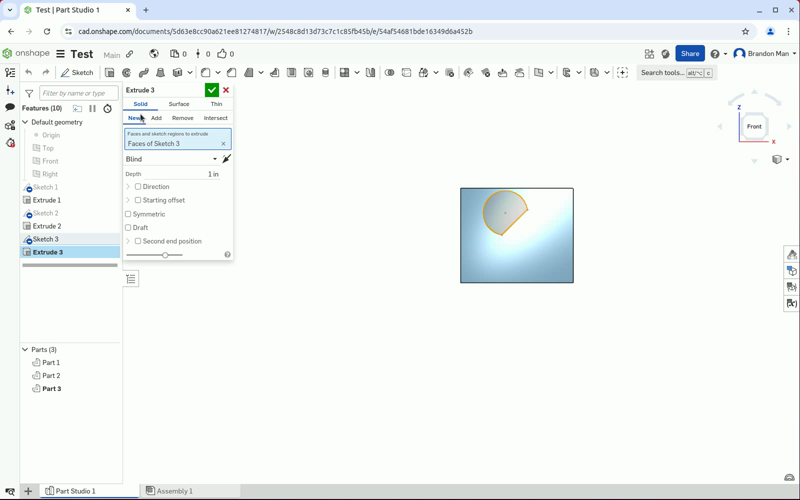
mouse_move(137, 120)
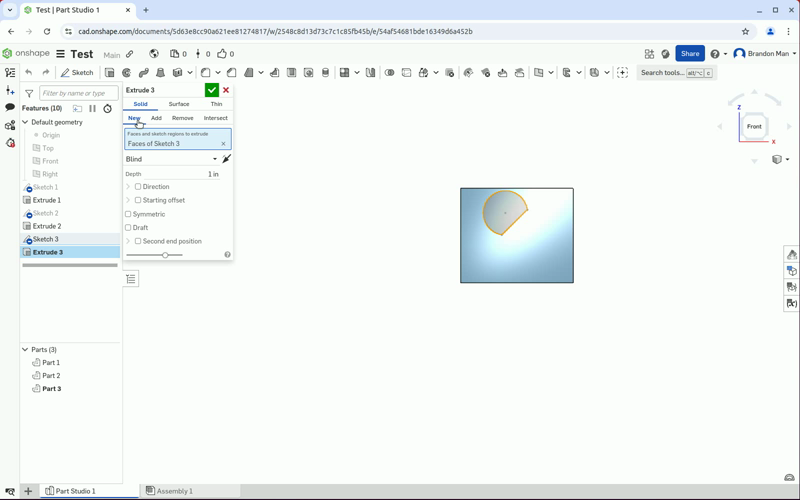
click(137, 120)
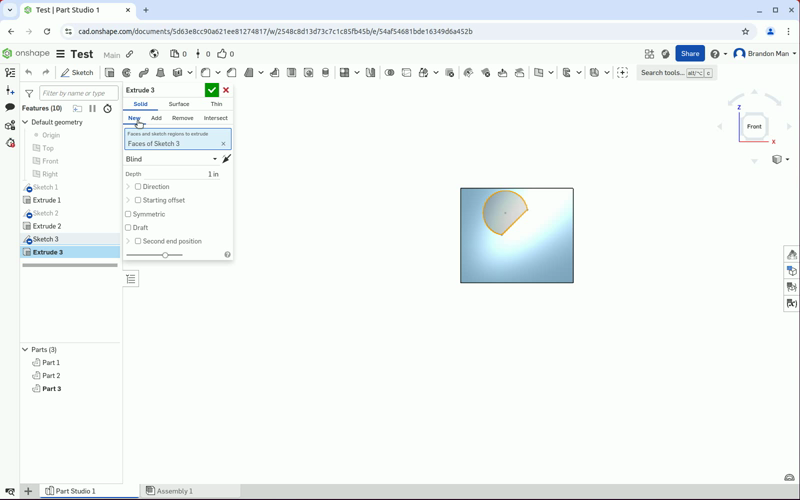
key(tab, 4)
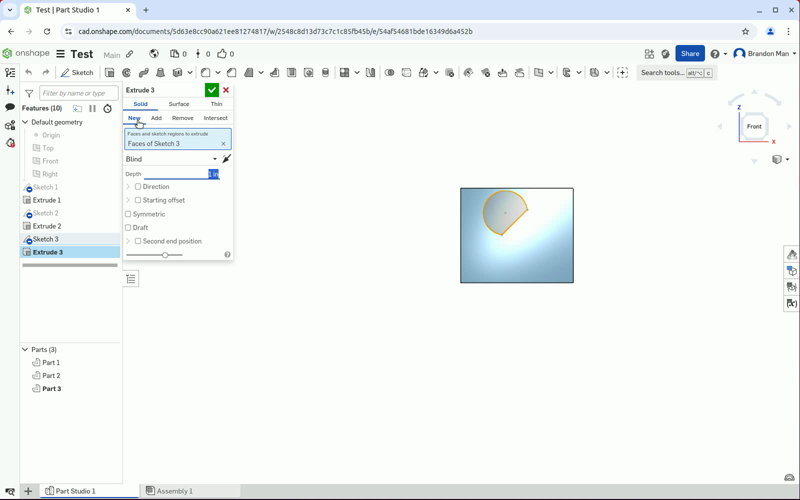
text(4.333)
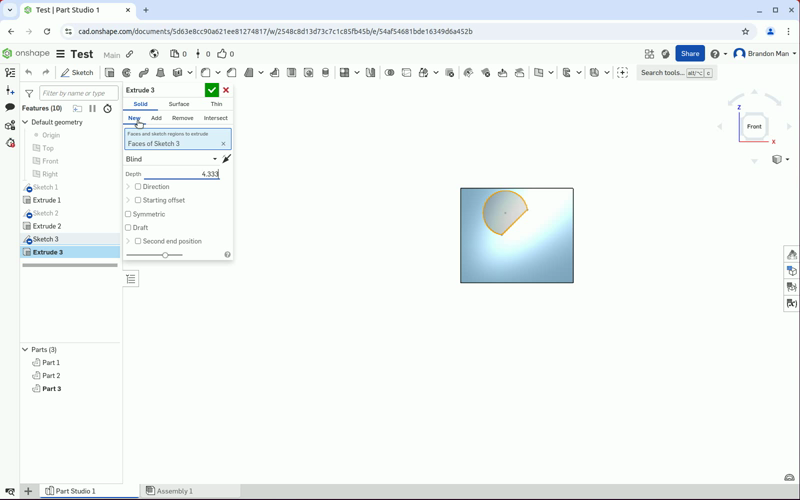
key(enter)
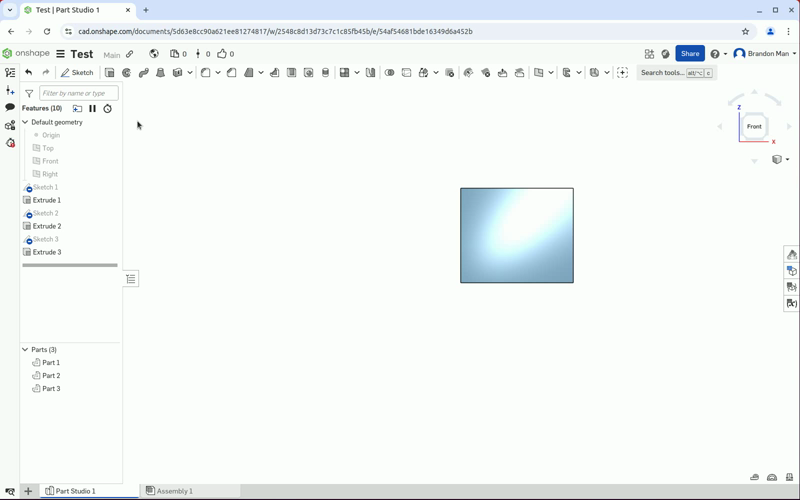
key(shift+h)
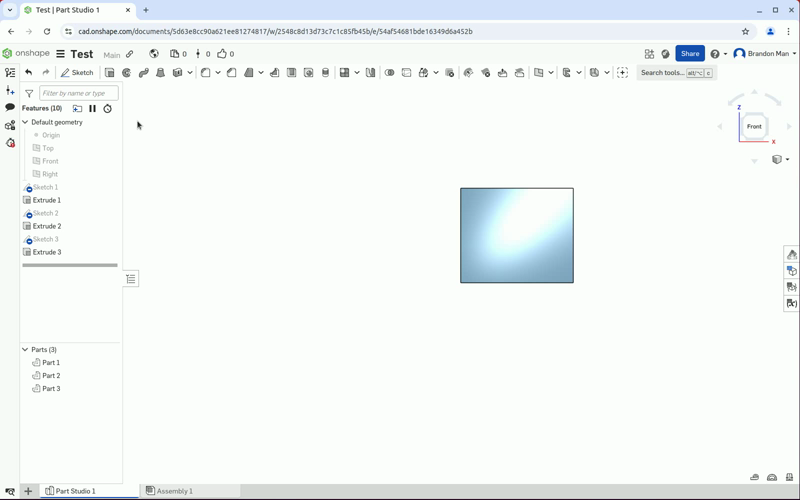
key(shift+h)
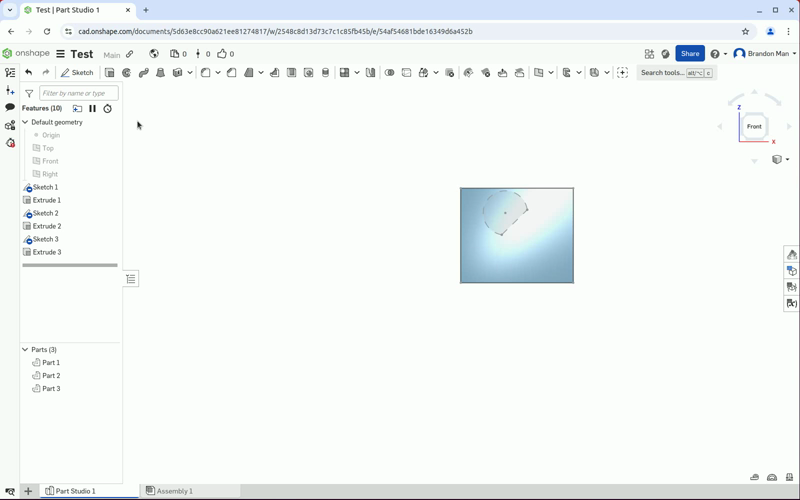
key(shift+7)
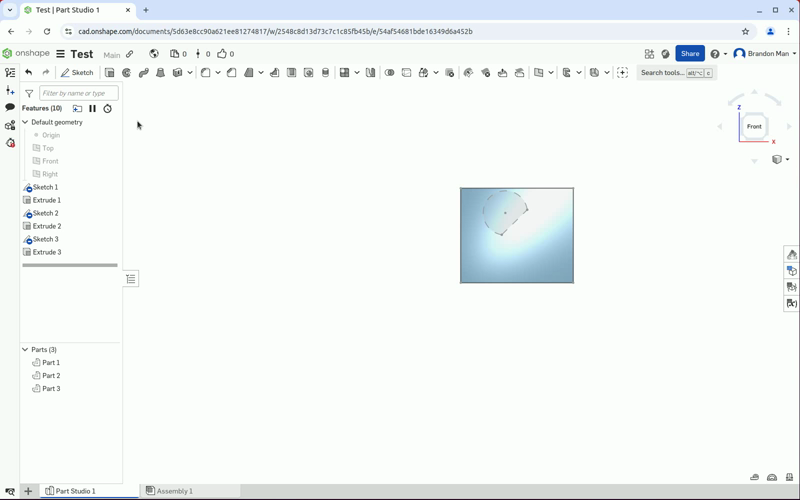
key(left, 2)
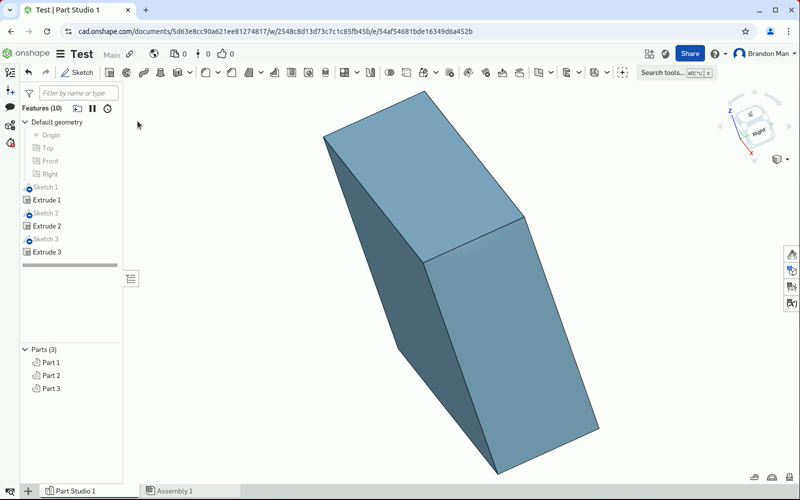
key(down, 2)
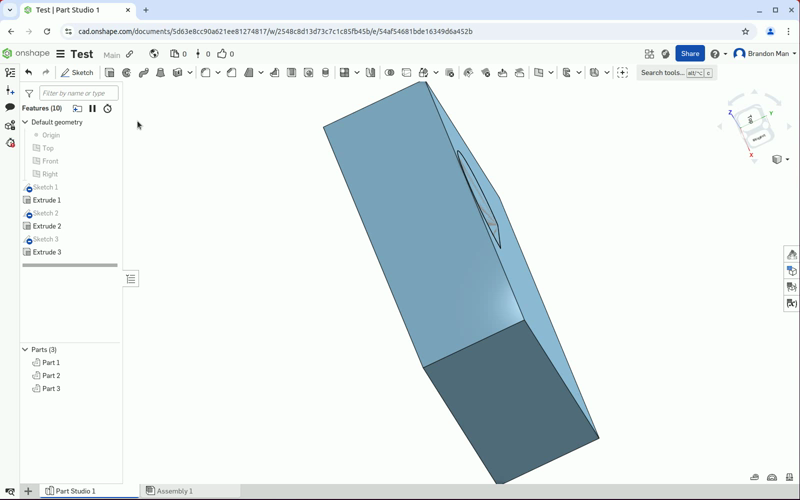
key(up, 2)
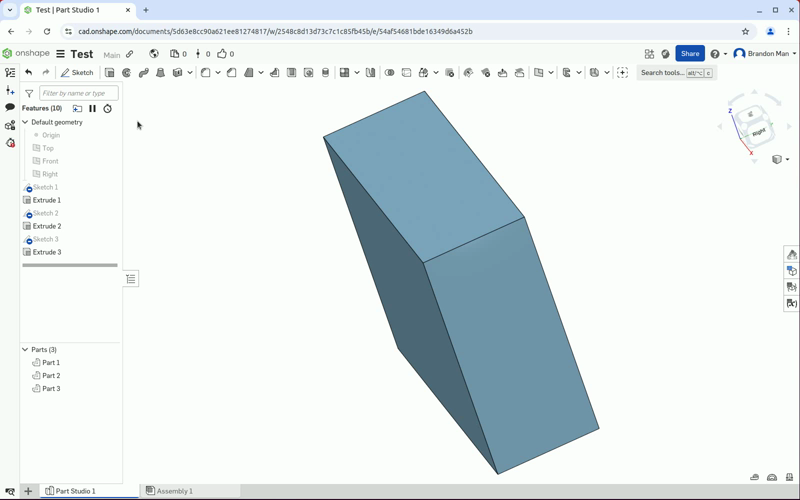
key(right, 2)
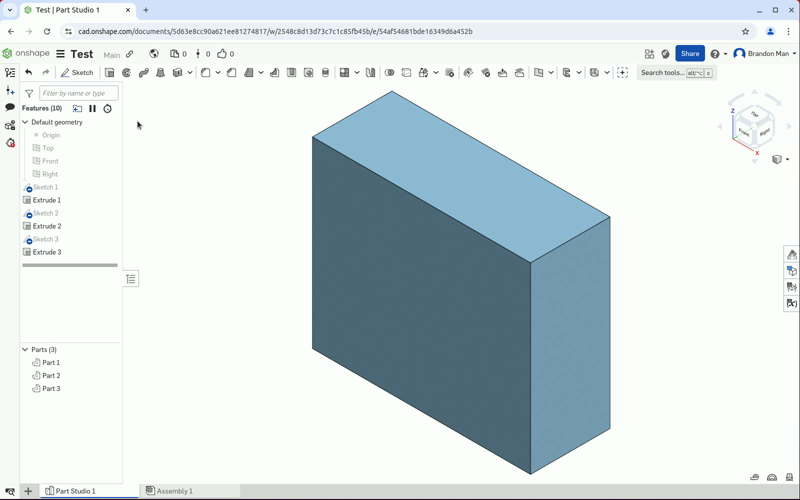
mouse_move(73, 189)
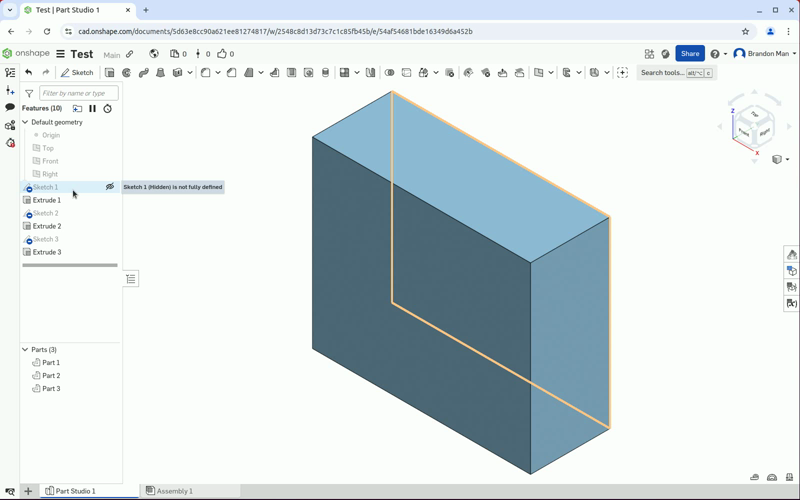
click(73, 189)